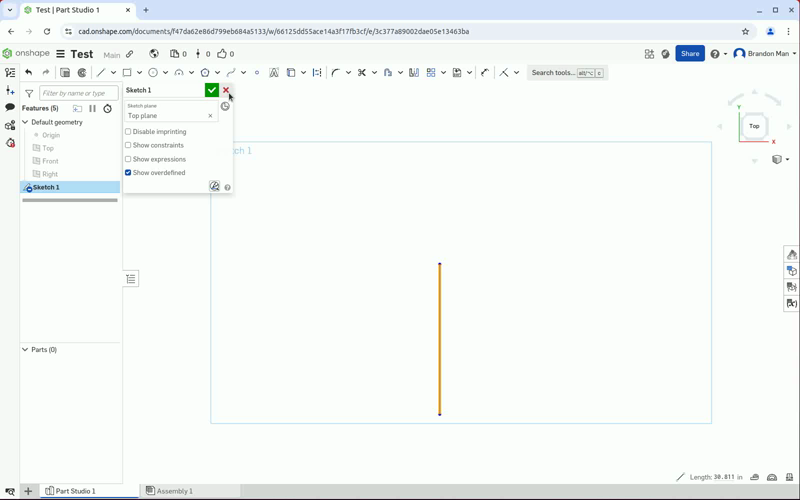
key(shift+h)
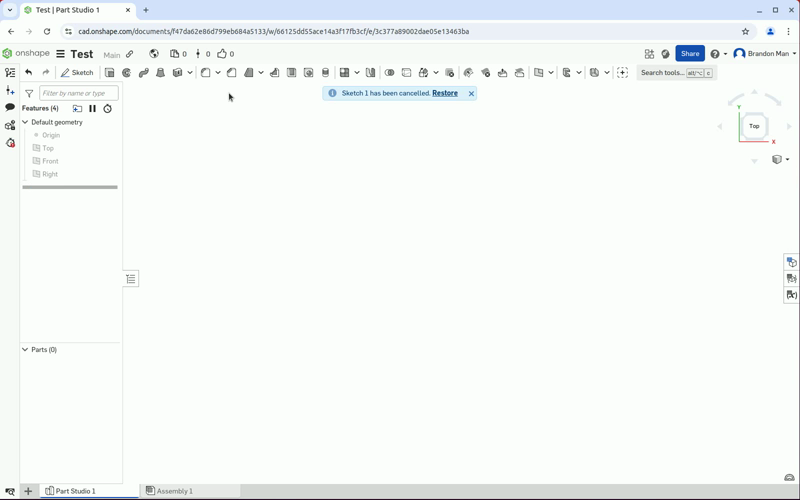
mouse_move(73, 352)
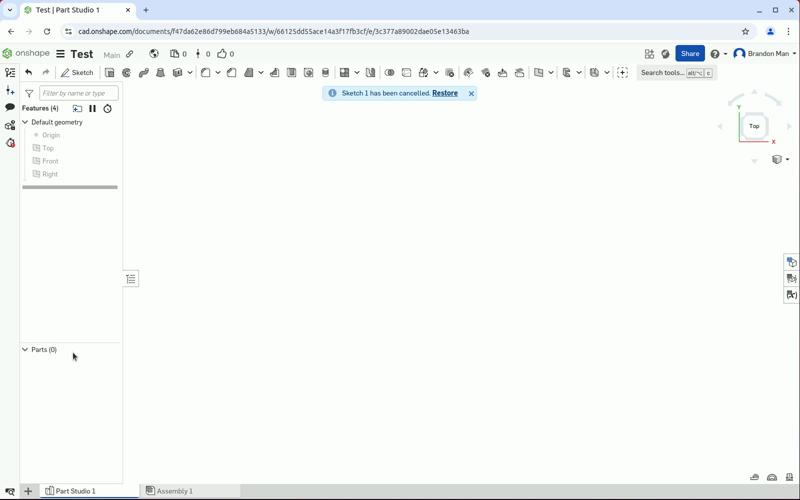
key(y)
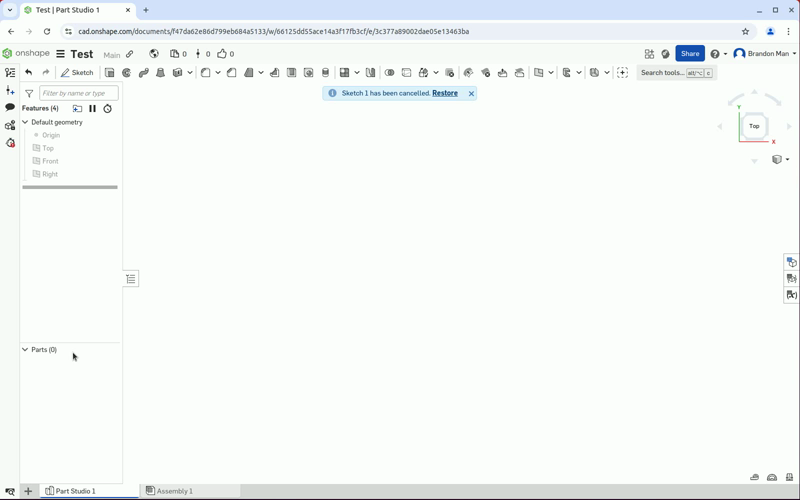
key(shift+p)
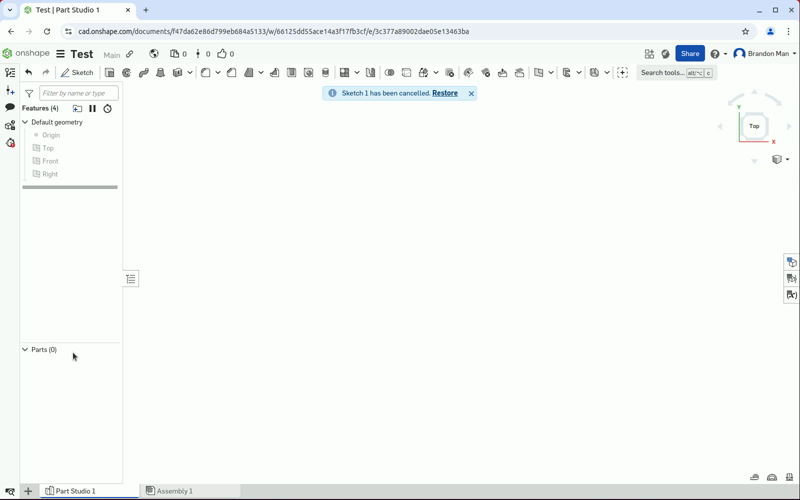
key(space)
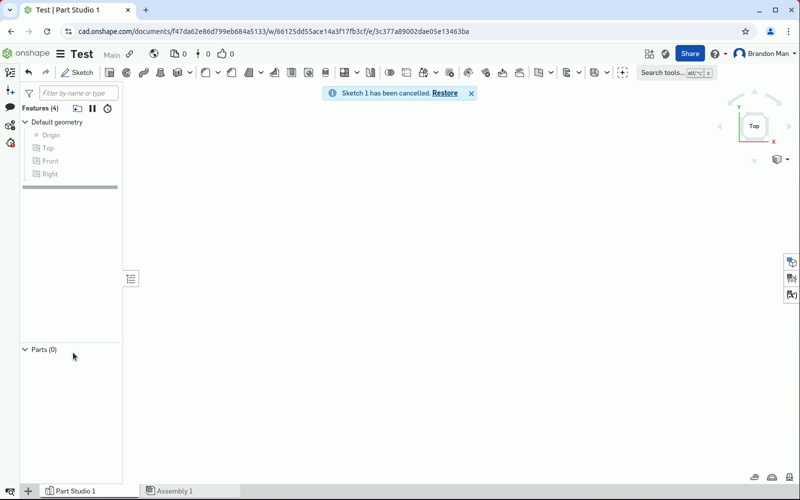
key_down(shift)
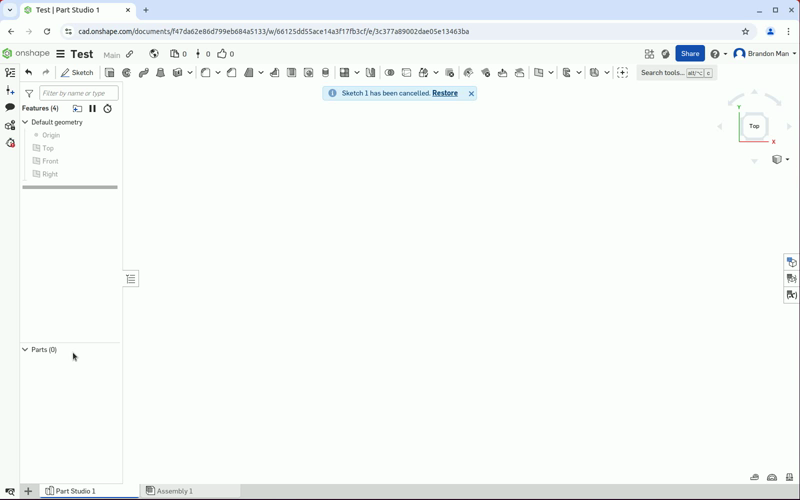
key(up)
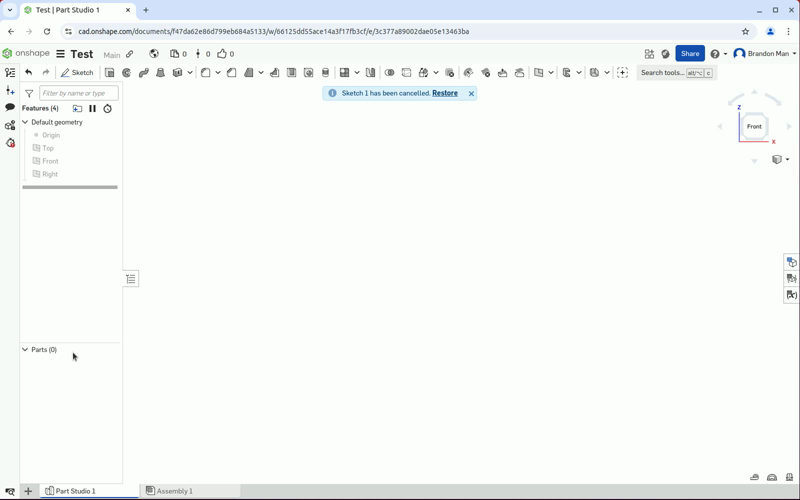
key_up(shift)
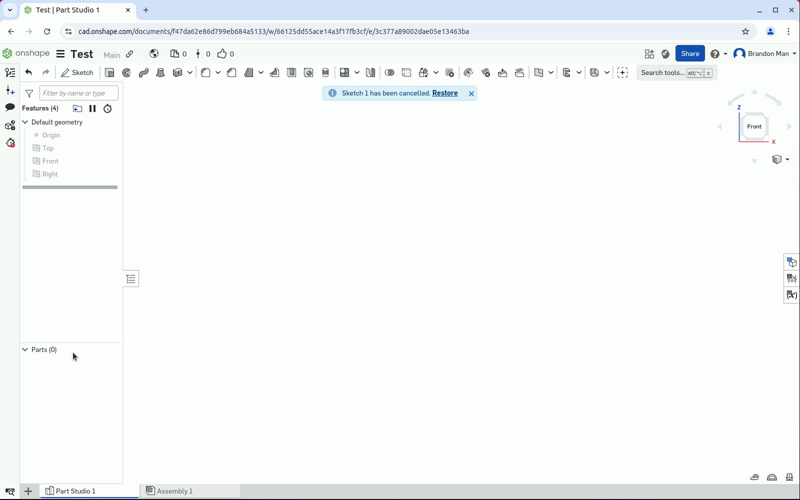
mouse_move(73, 352)
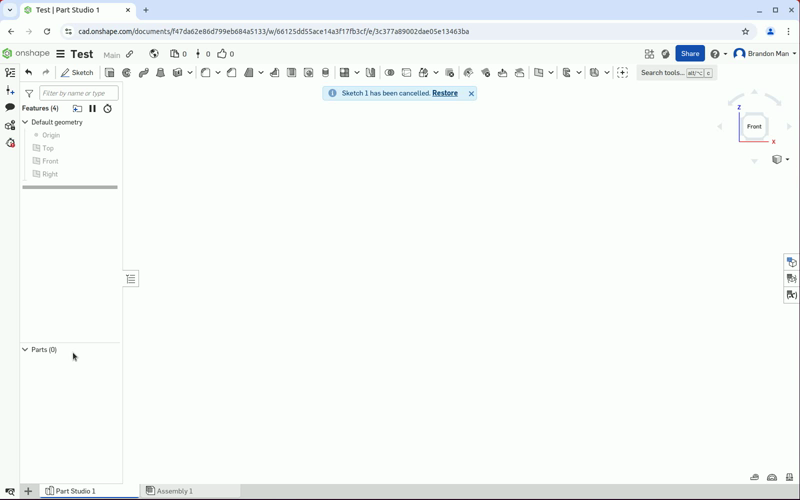
key(shift+y)
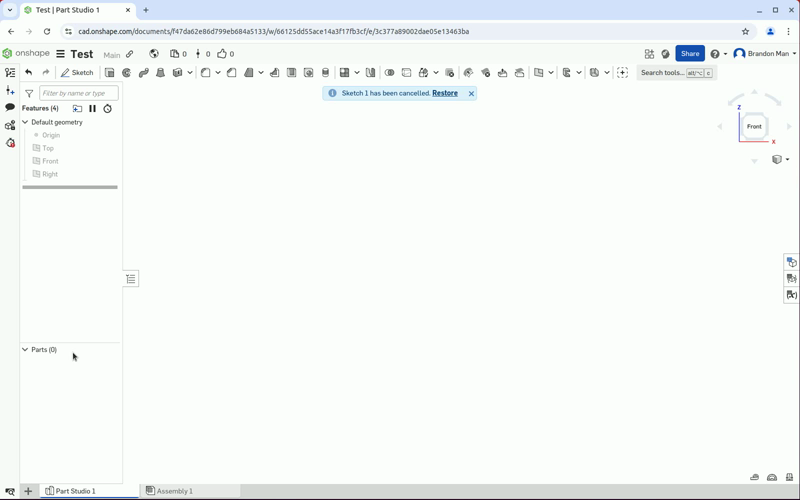
key(shift+s)
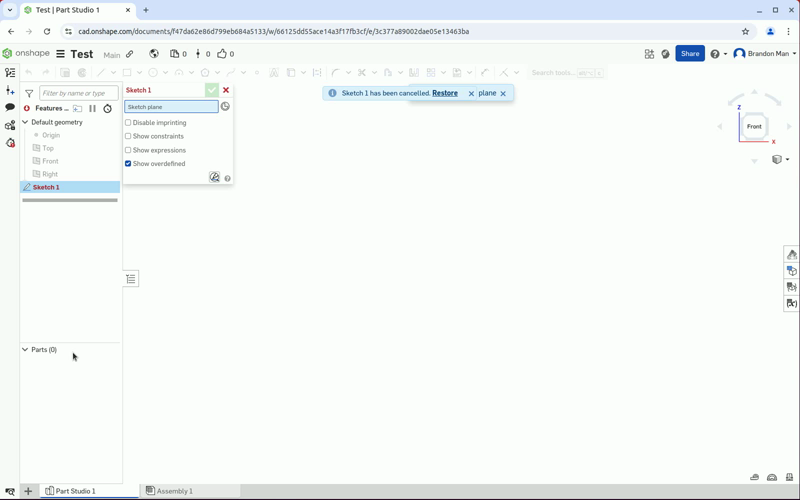
mouse_move(73, 163)
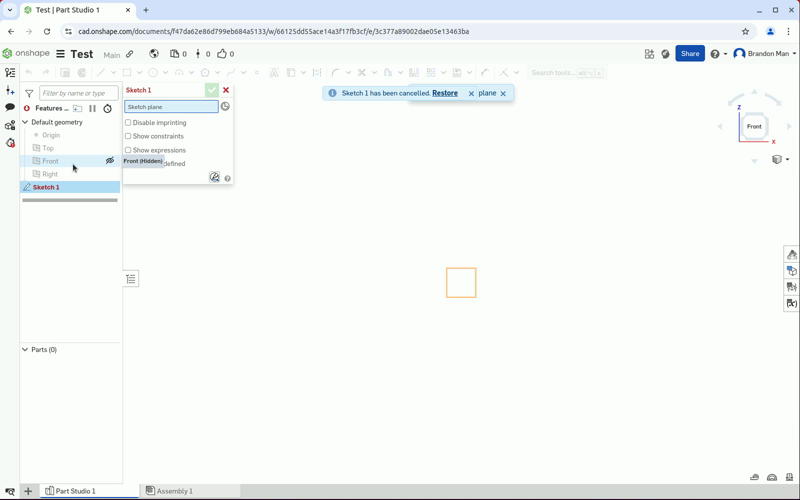
click(73, 163)
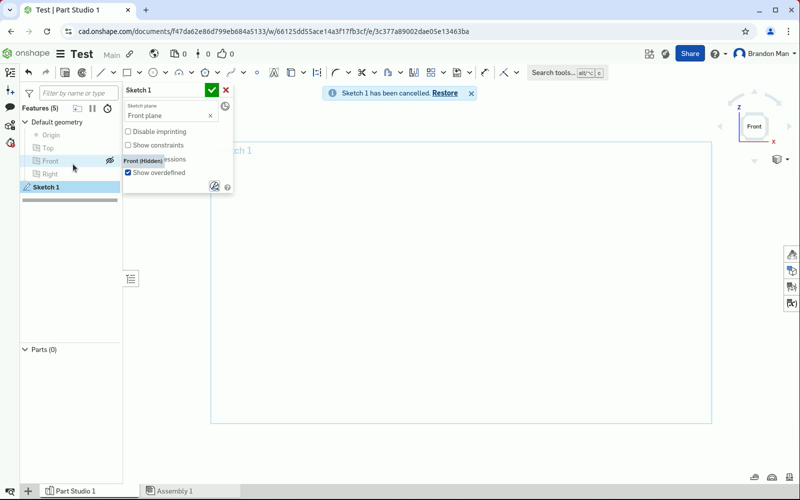
mouse_move(73, 352)
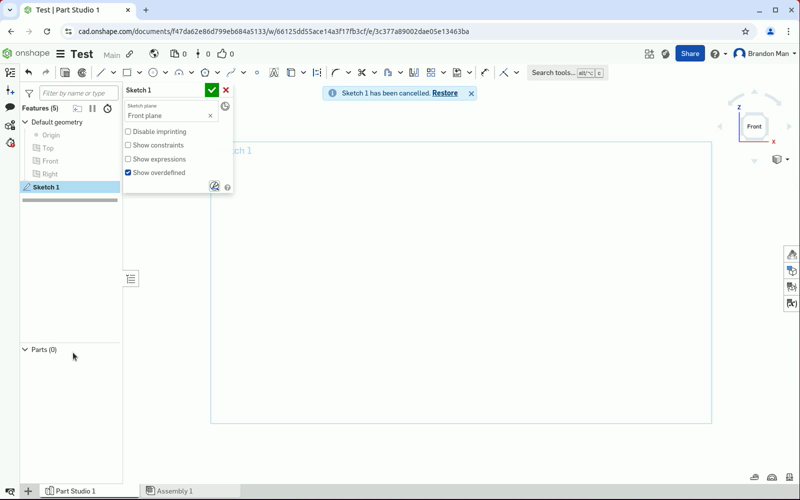
key(y)
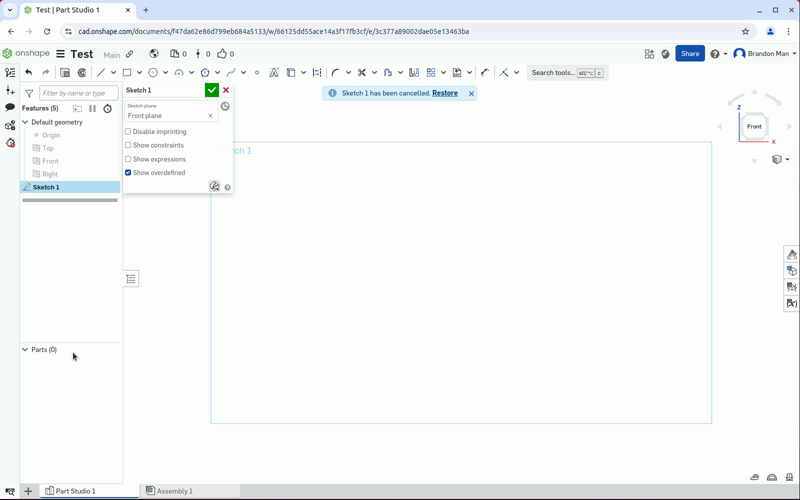
key(l)
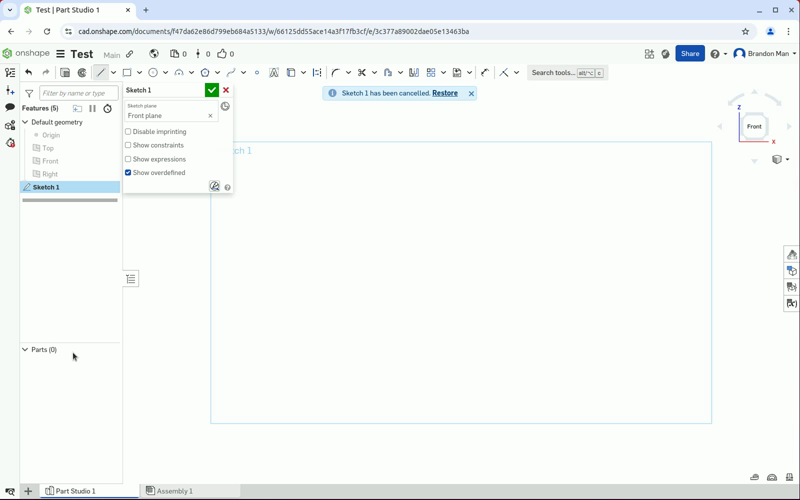
key_down(shift)
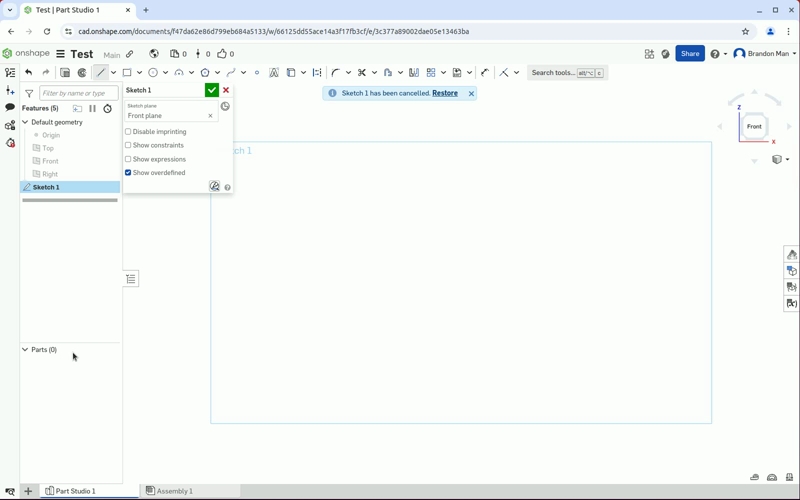
mouse_move(348, 282)
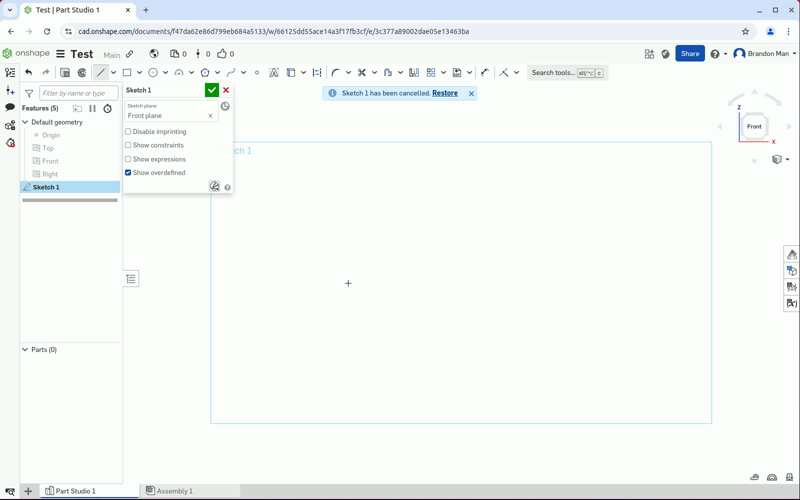
click(348, 282)
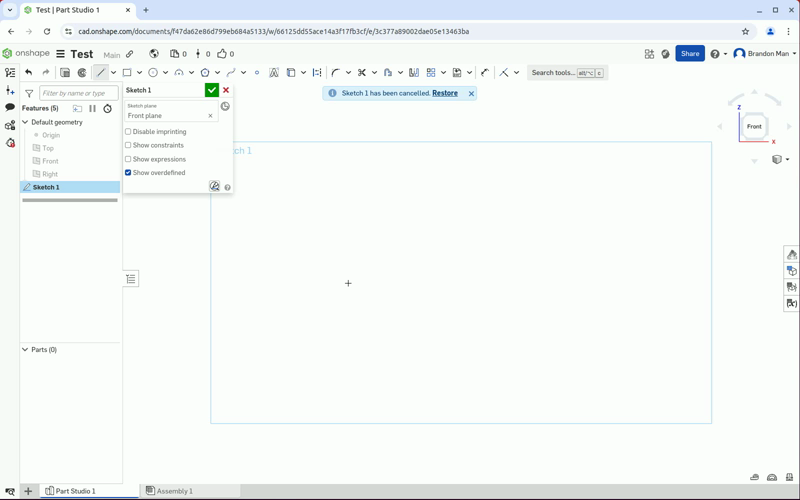
key_up(shift)
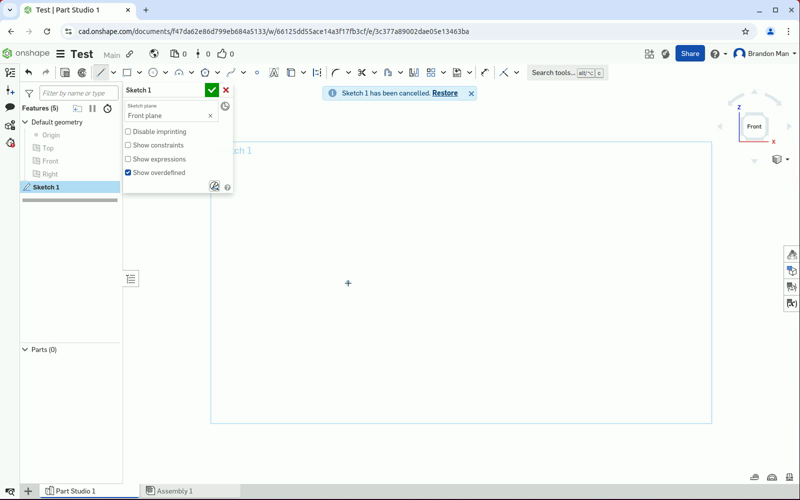
key_down(shift)
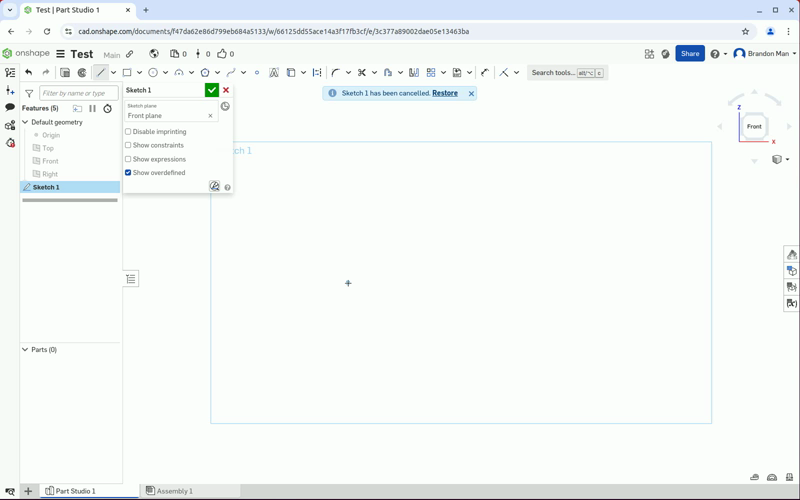
mouse_move(460, 282)
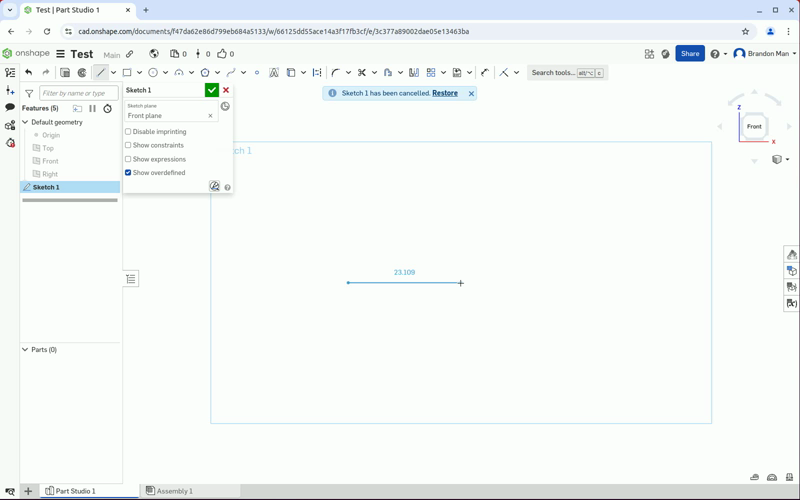
click(460, 282)
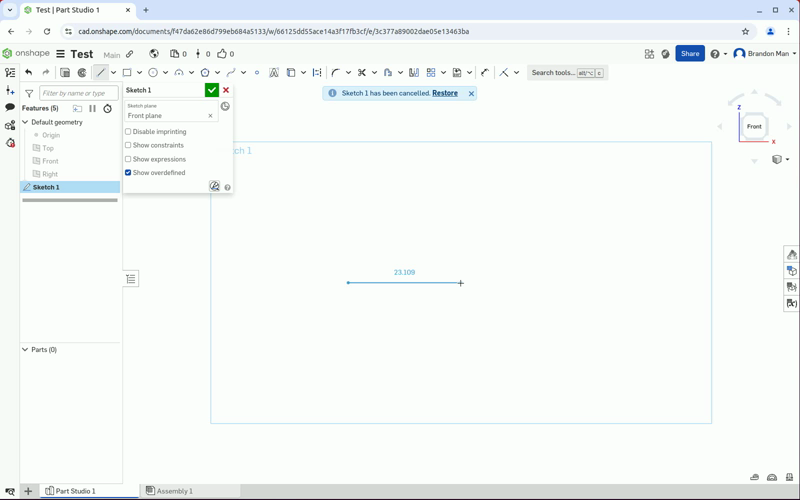
key_up(shift)
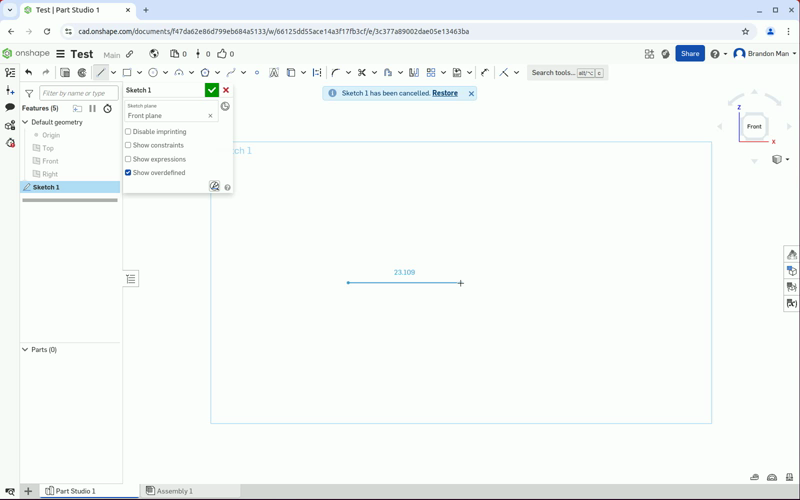
key_down(shift)
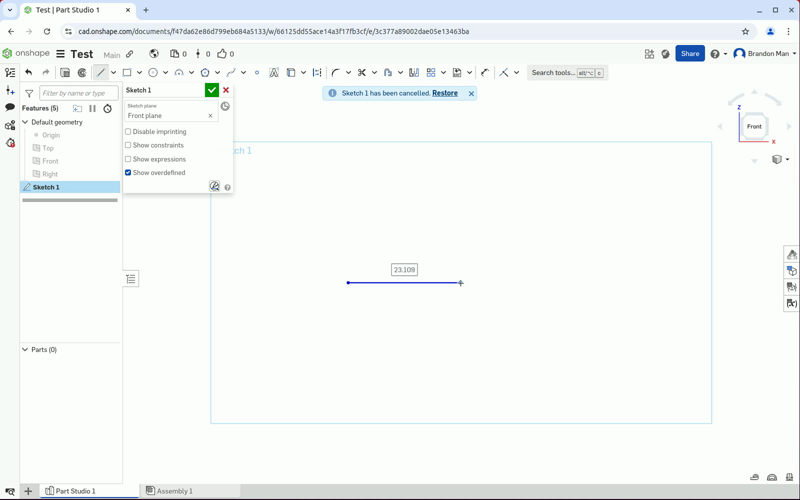
mouse_move(460, 170)
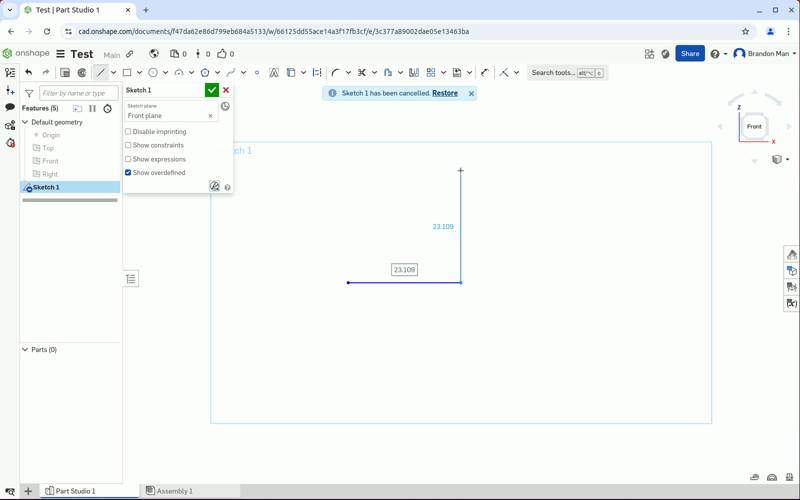
click(460, 170)
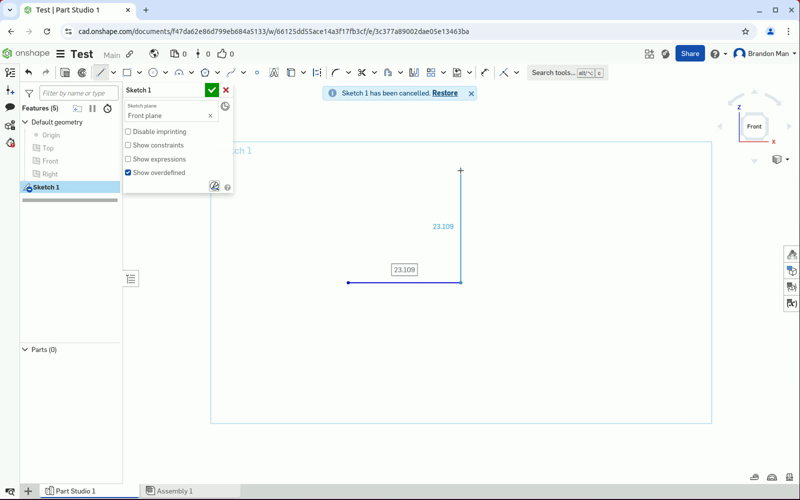
key_up(shift)
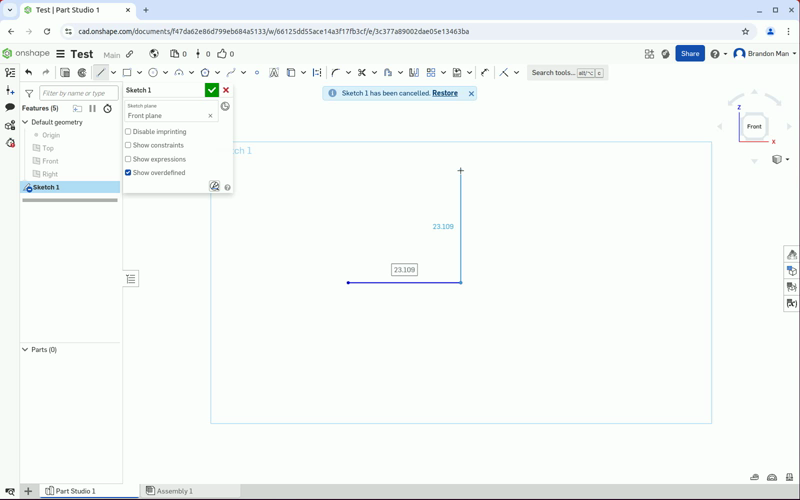
key_down(shift)
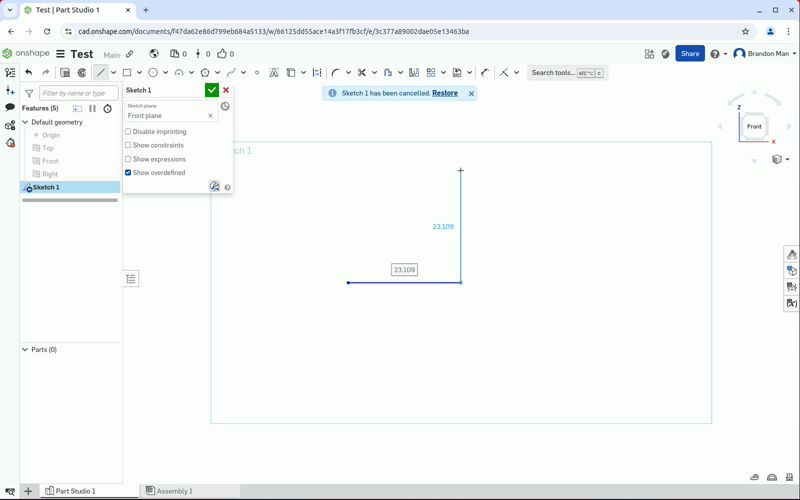
mouse_move(348, 170)
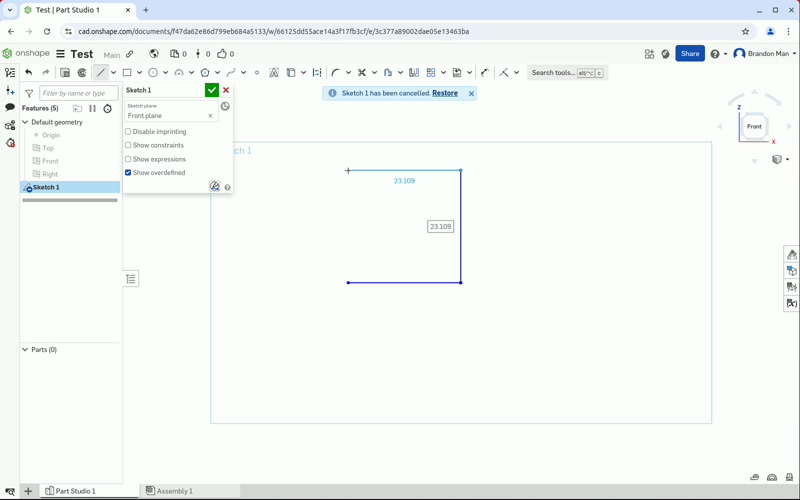
click(348, 170)
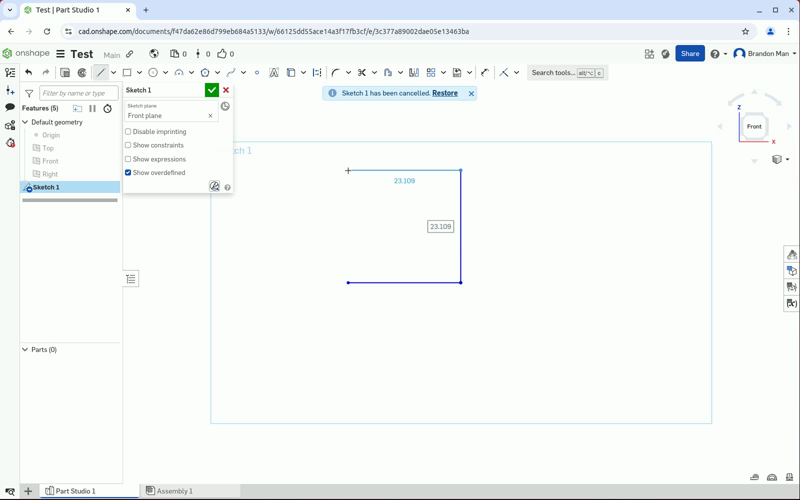
key_up(shift)
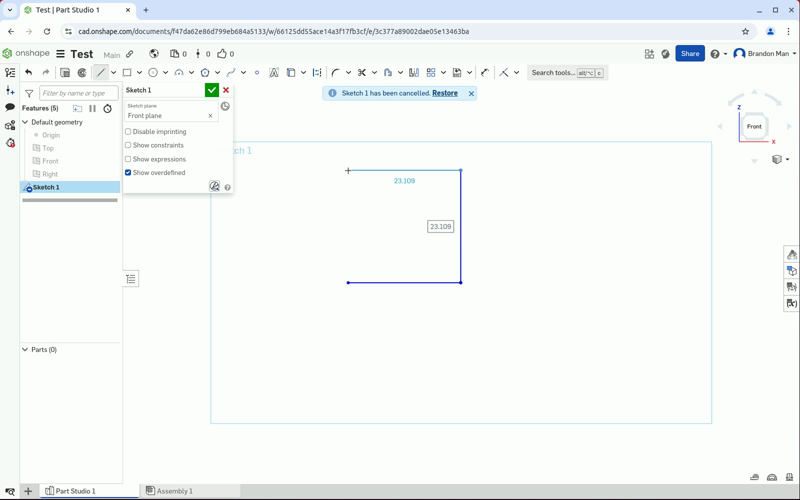
key_down(shift)
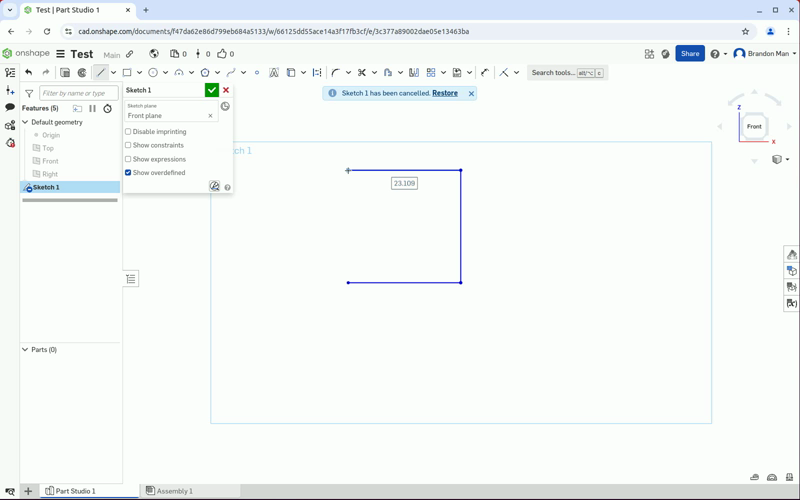
mouse_move(348, 282)
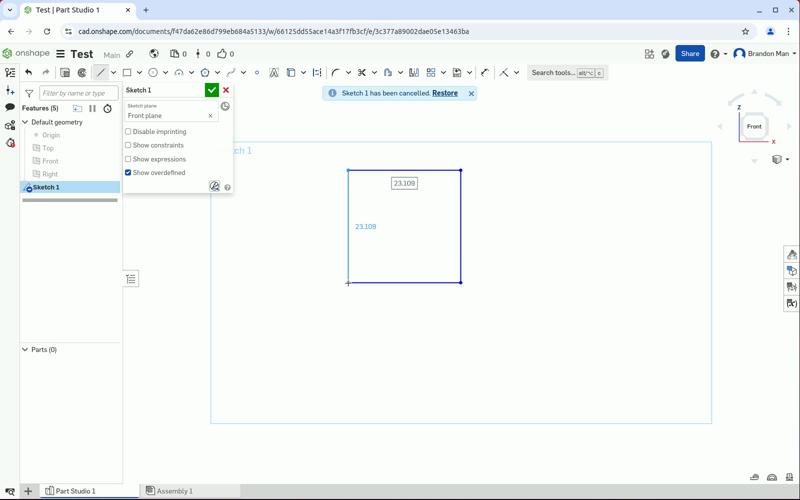
key_up(shift)
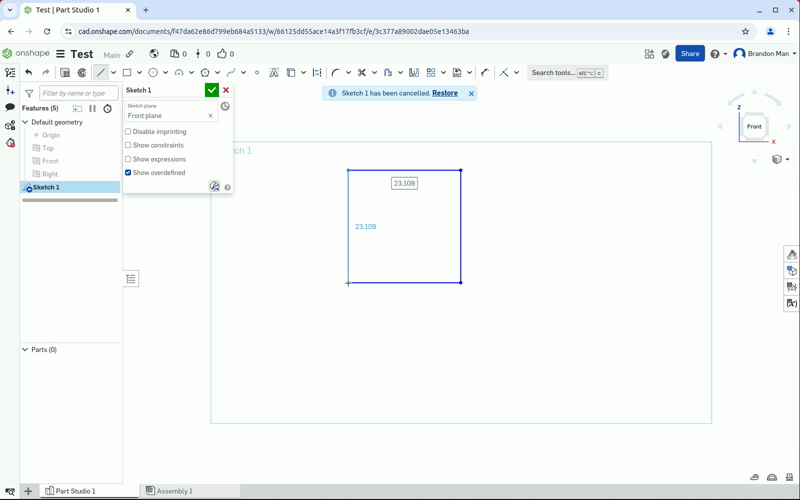
click(348, 282)
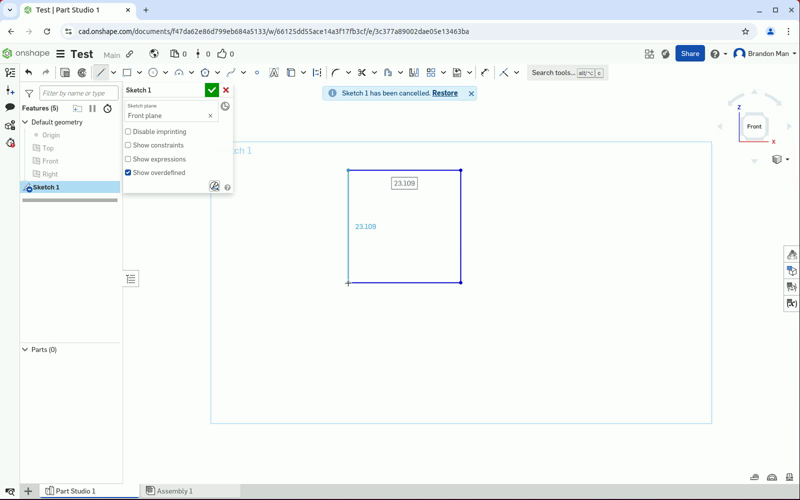
key(esc)
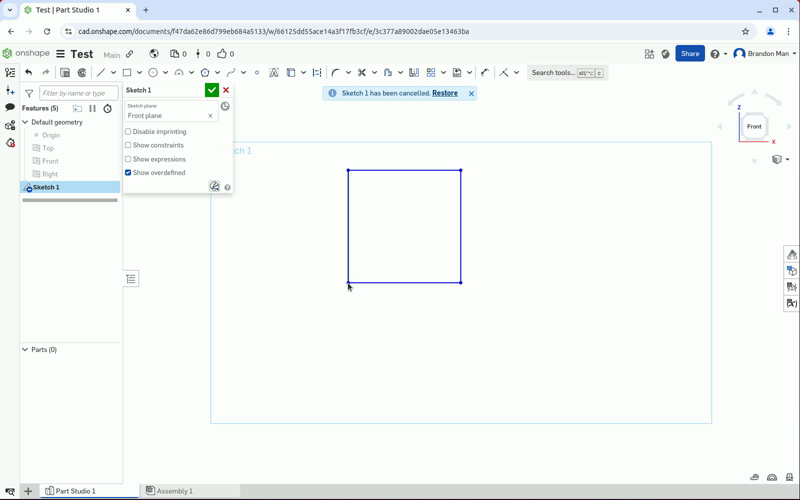
mouse_move(434, 250)
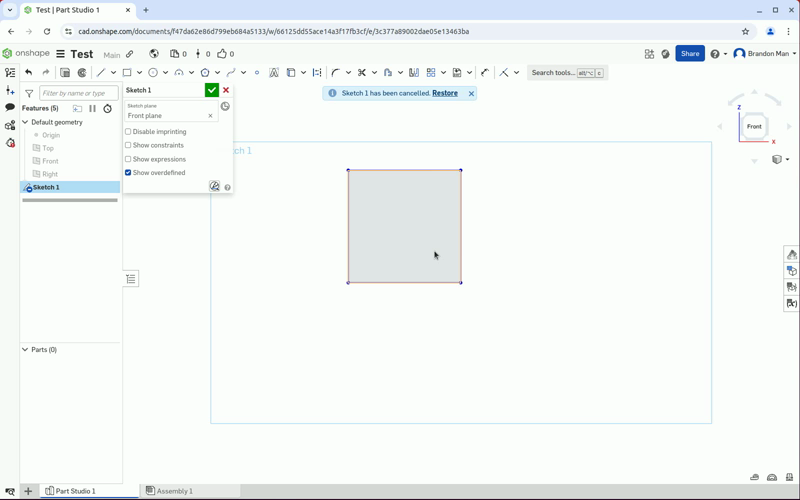
click(434, 250)
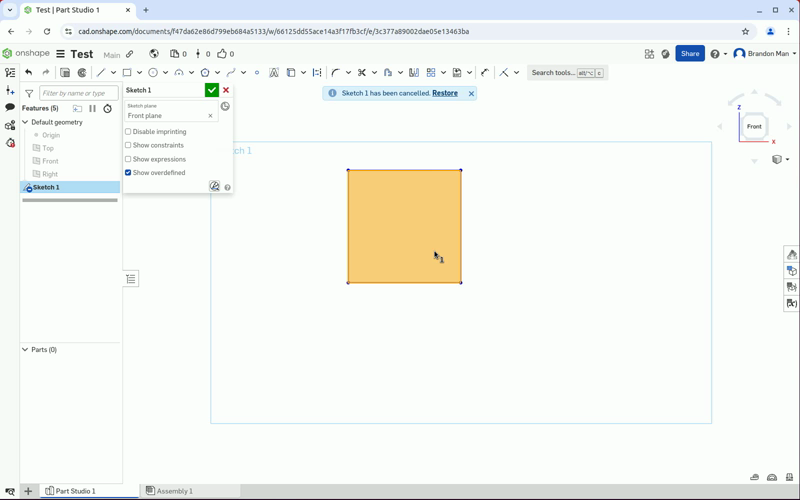
mouse_move(73, 352)
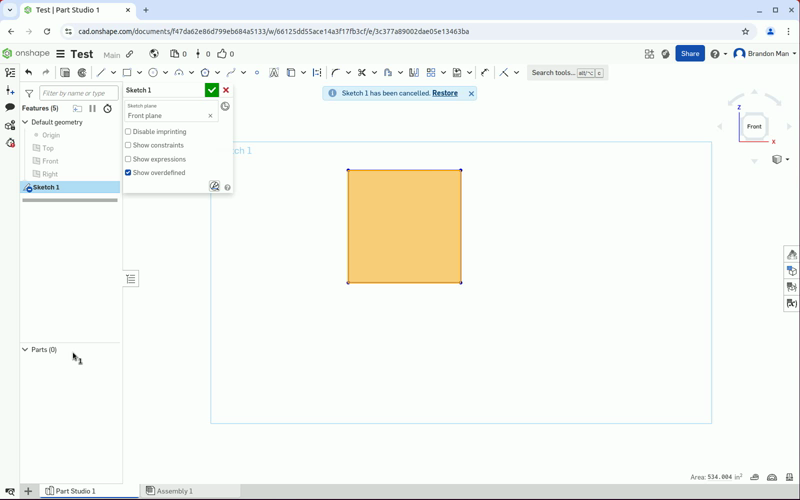
key(shift+y)
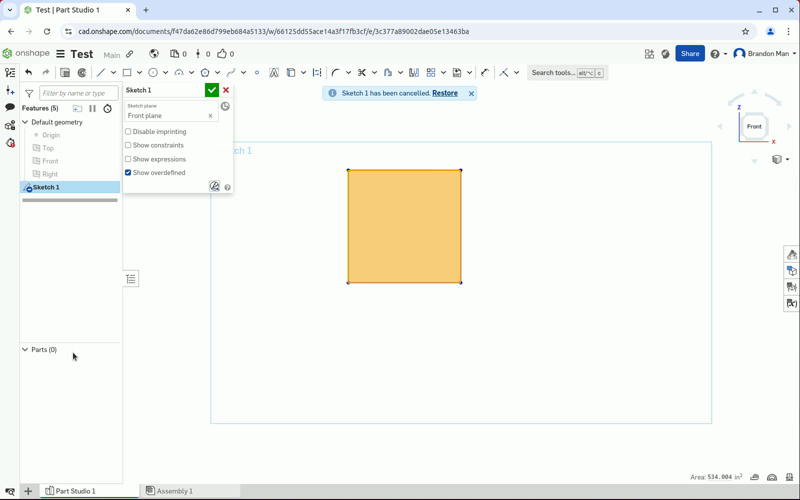
key(shift+e)
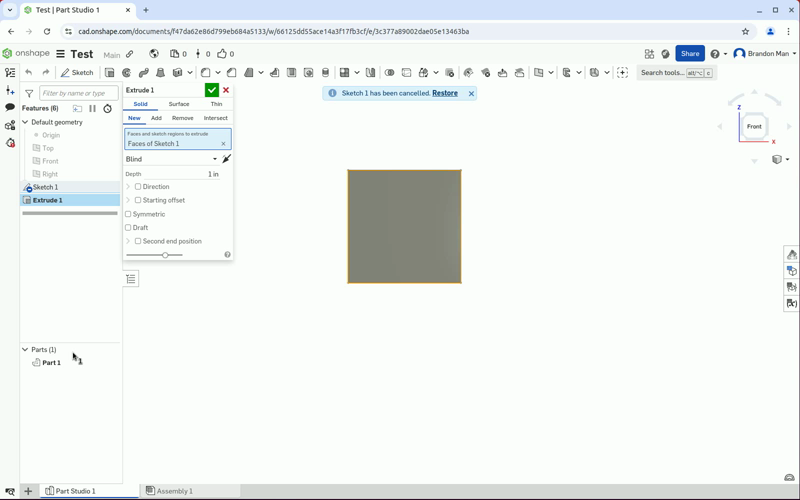
mouse_move(143, 106)
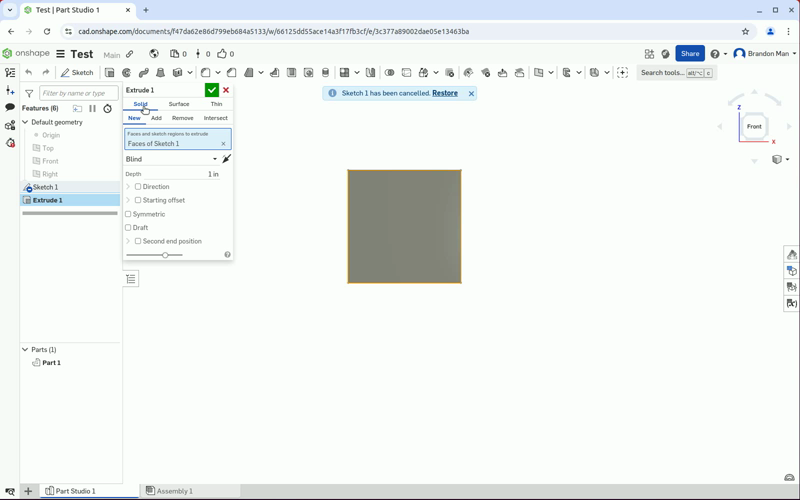
click(143, 106)
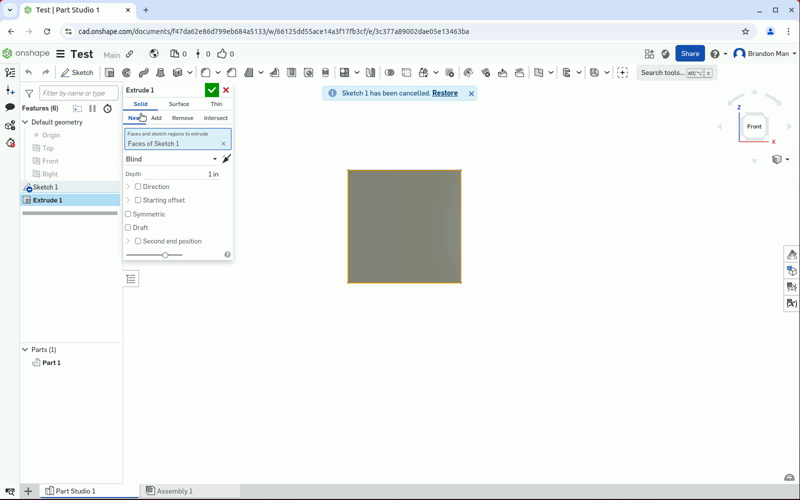
mouse_move(137, 120)
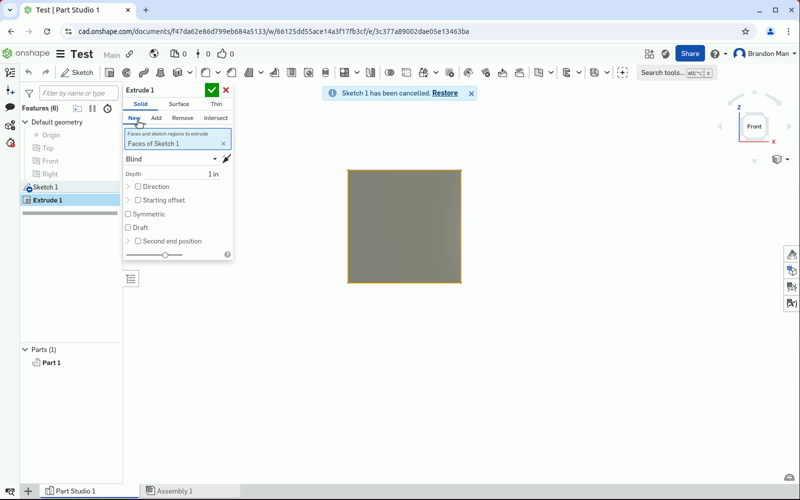
click(137, 120)
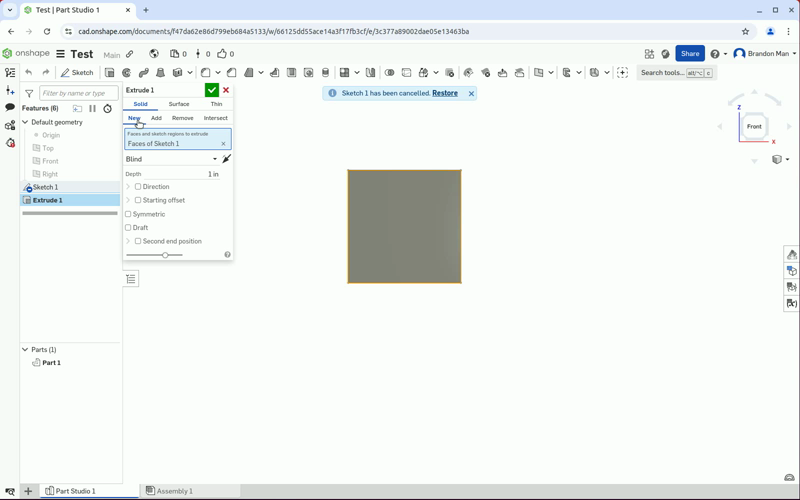
key(tab, 4)
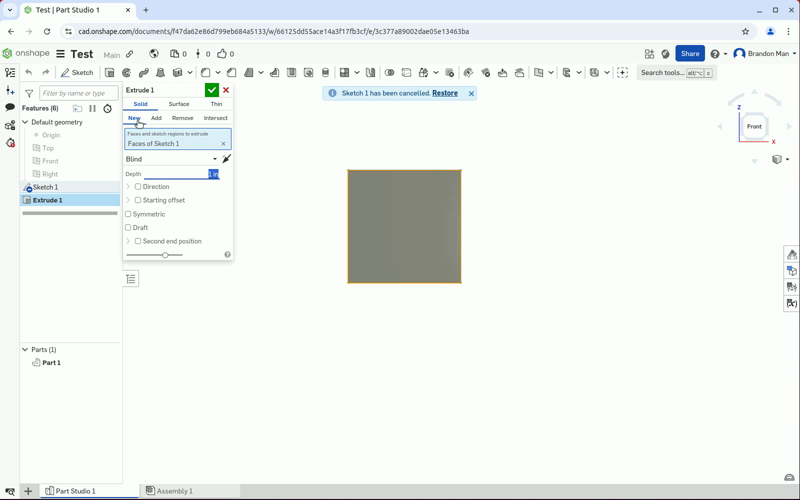
text(23.108)
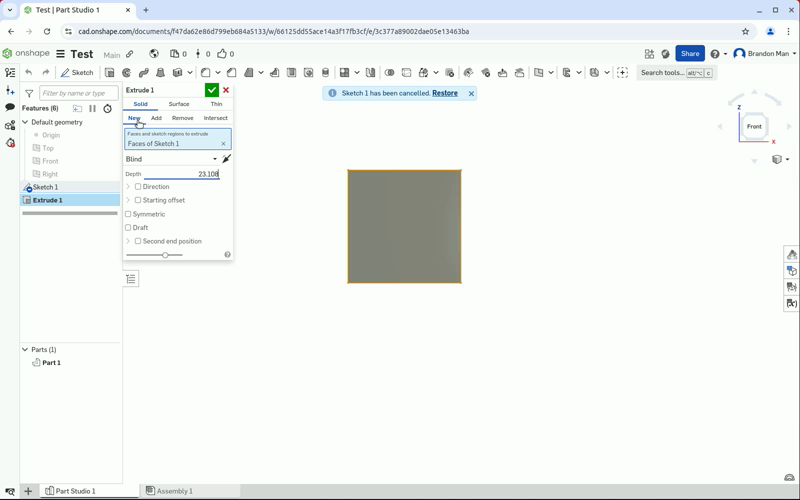
key(enter)
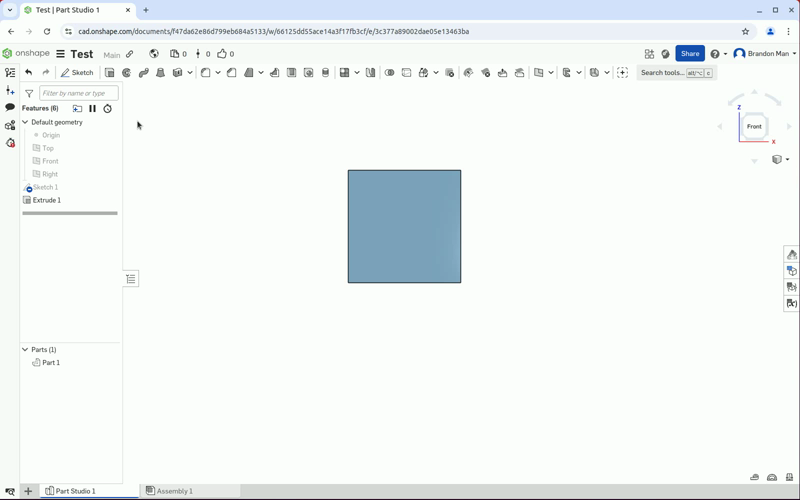
key(shift+h)
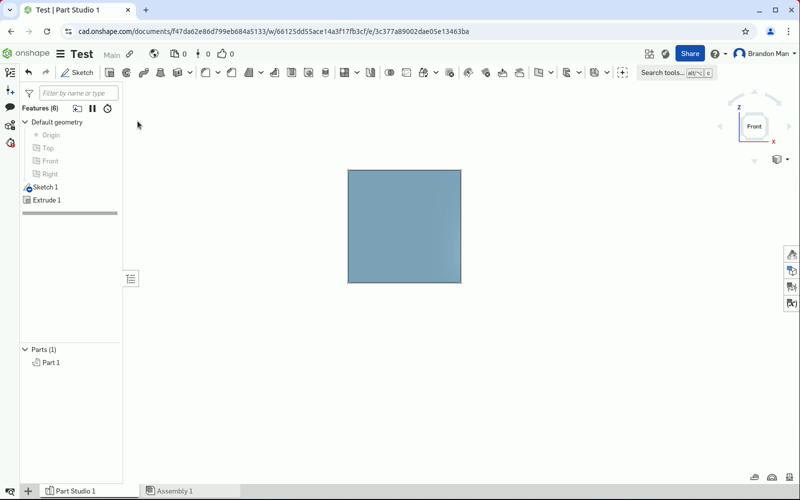
key(shift+h)
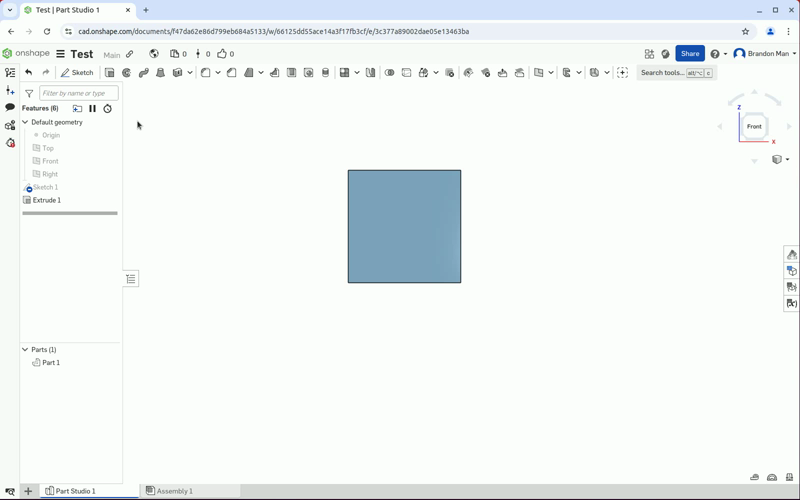
mouse_move(73, 189)
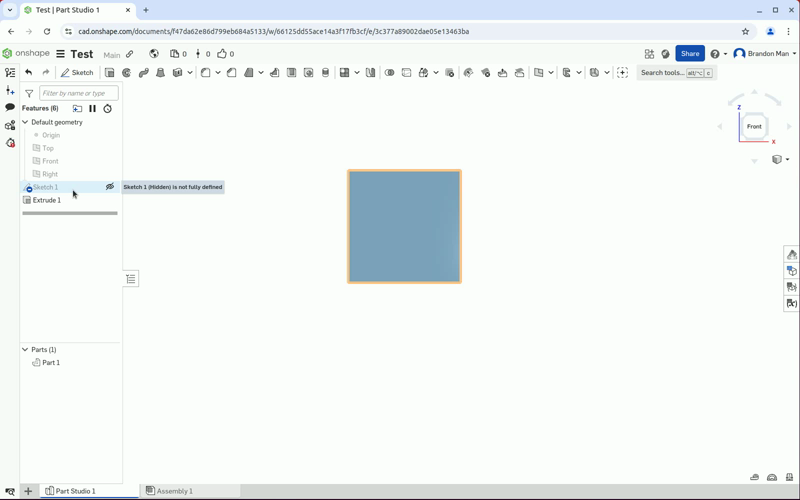
click(73, 189)
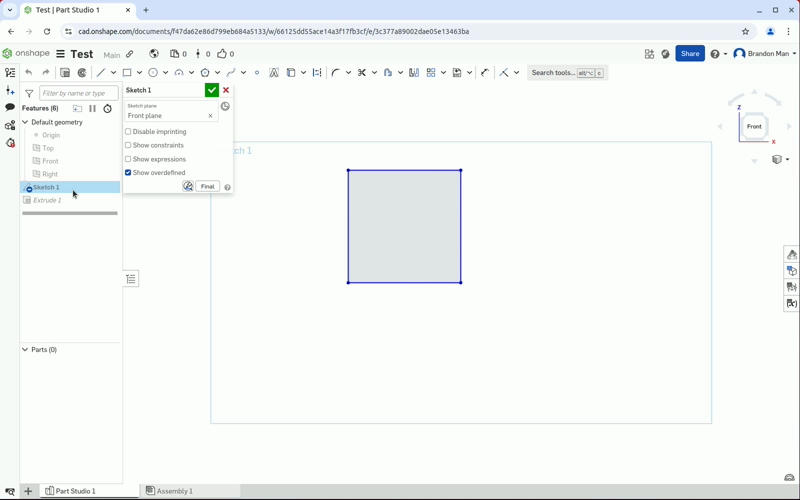
mouse_move(229, 92)
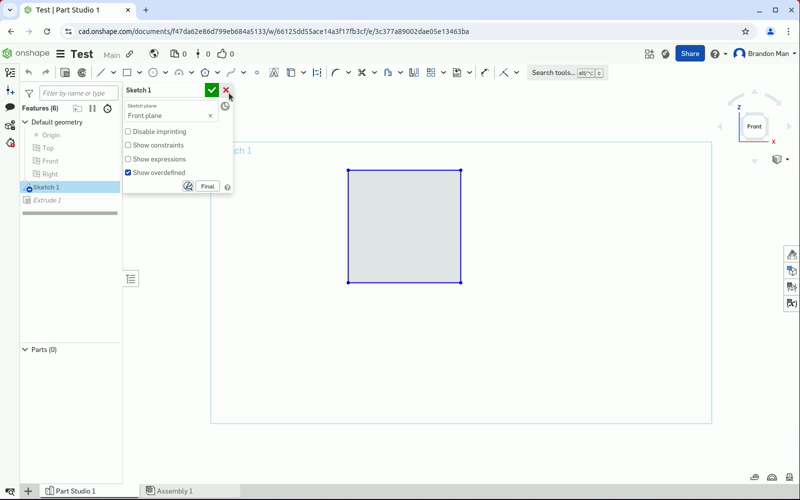
click(229, 92)
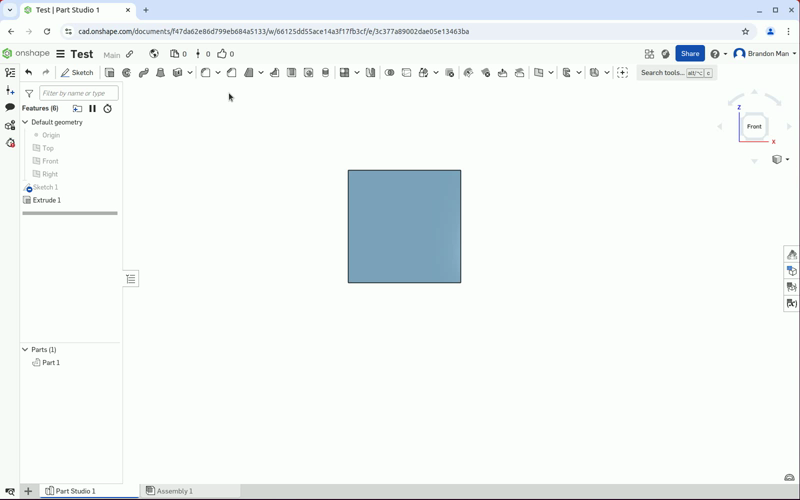
mouse_move(541, 75)
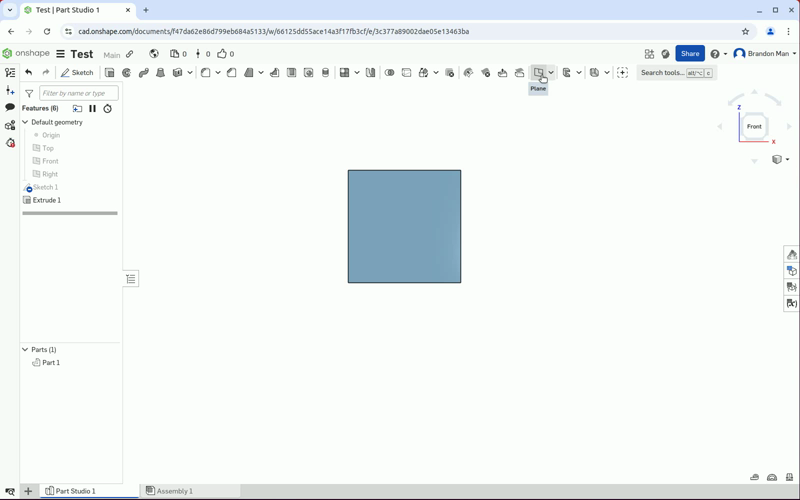
click(541, 75)
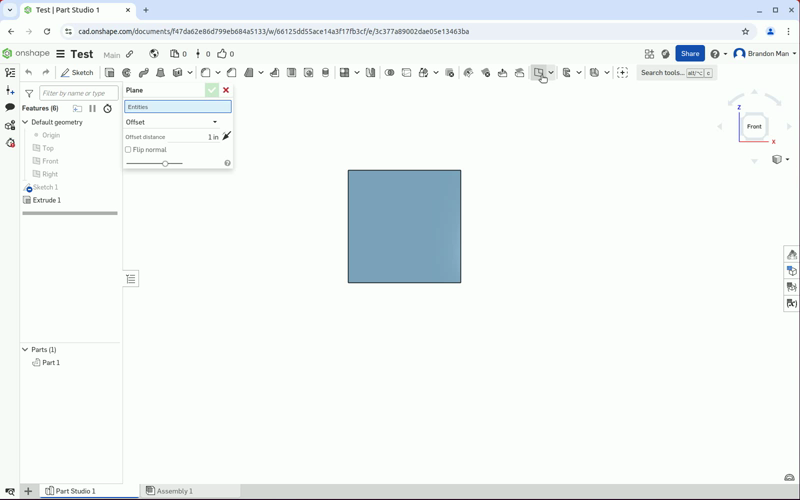
mouse_move(73, 163)
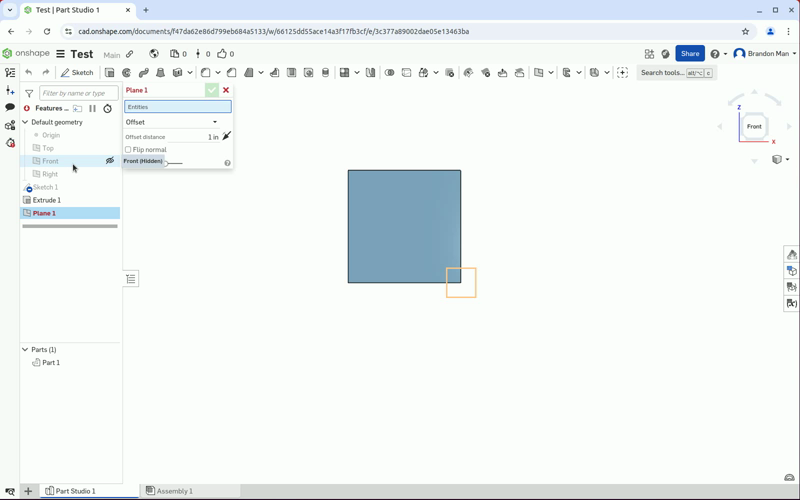
click(73, 163)
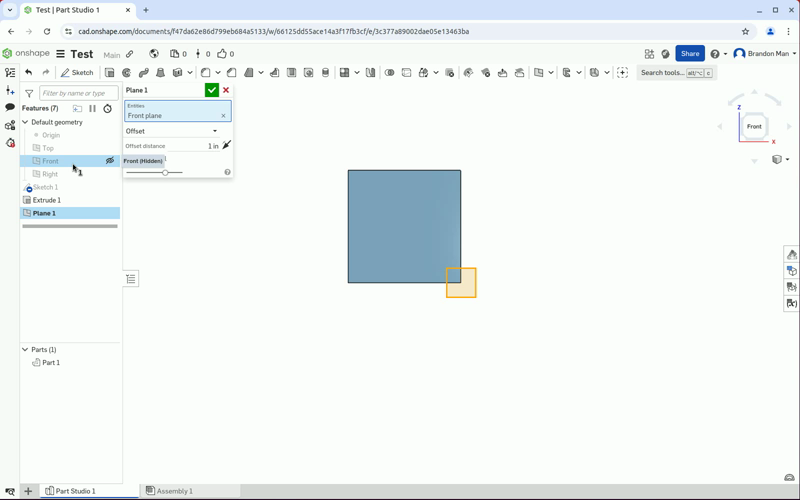
key(tab, 2)
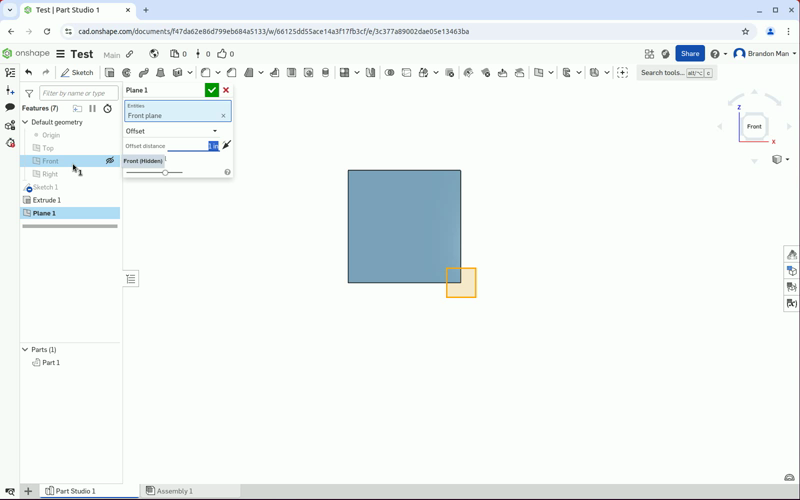
text(23.108)
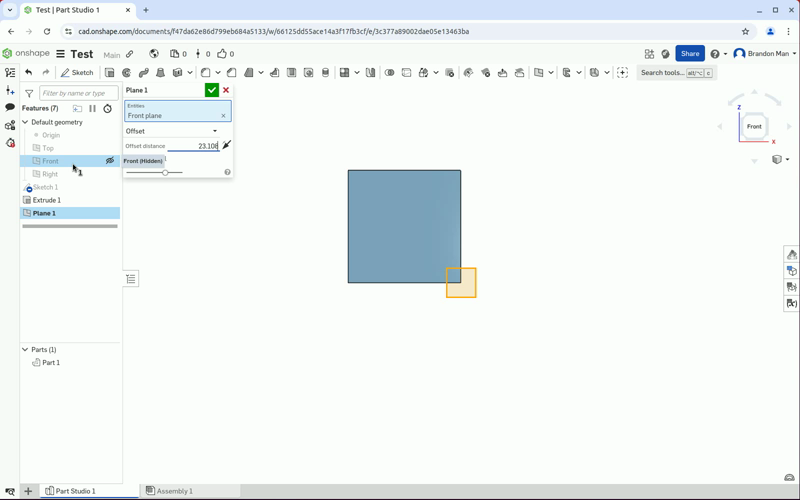
key(enter, 2)
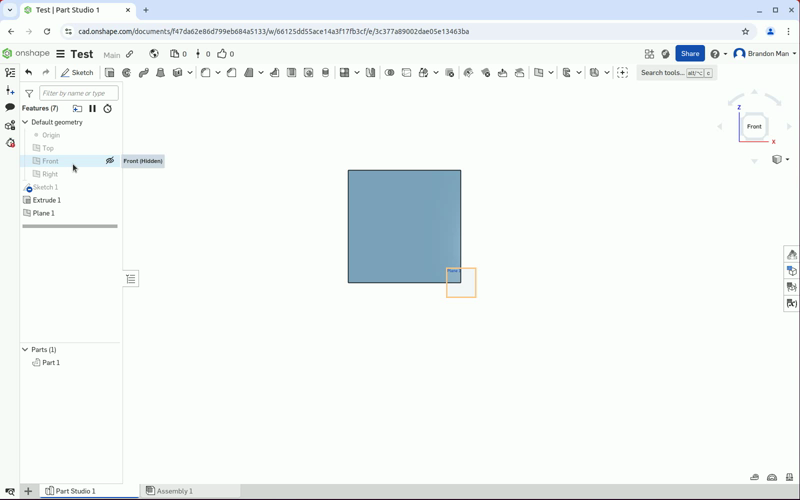
key(shift+s)
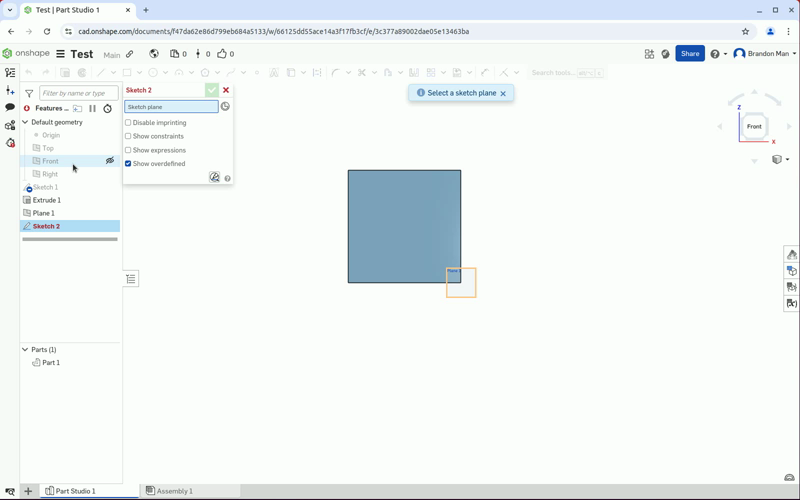
mouse_move(73, 215)
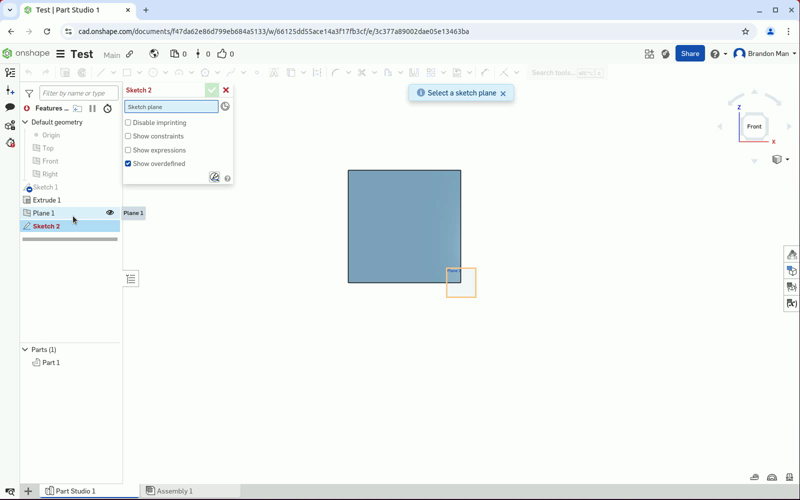
click(73, 215)
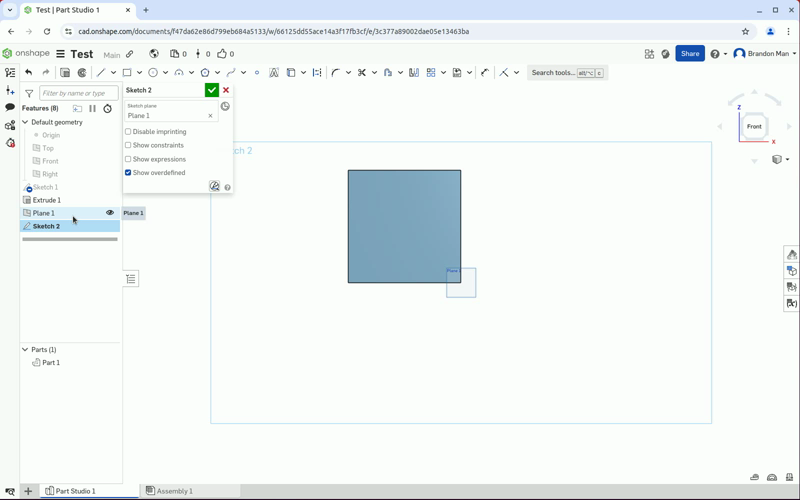
mouse_move(73, 352)
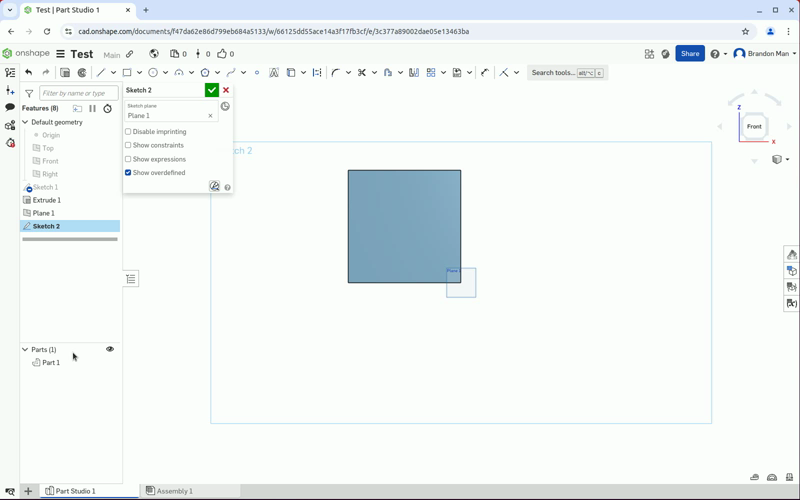
key(y)
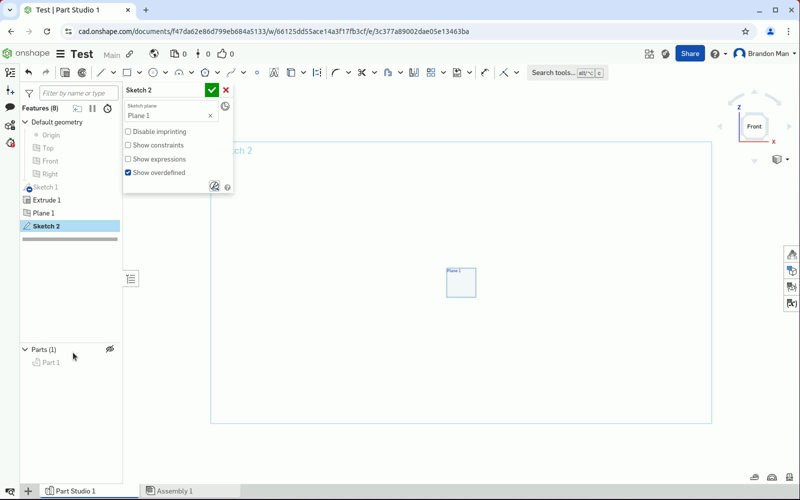
key(l)
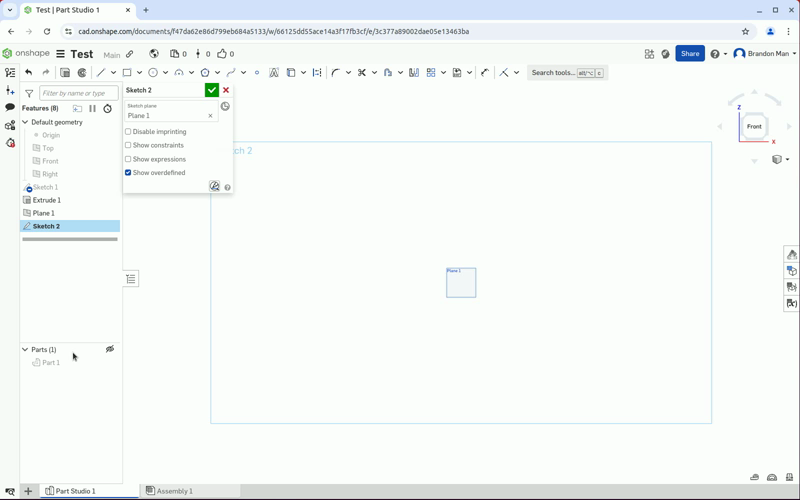
key_down(shift)
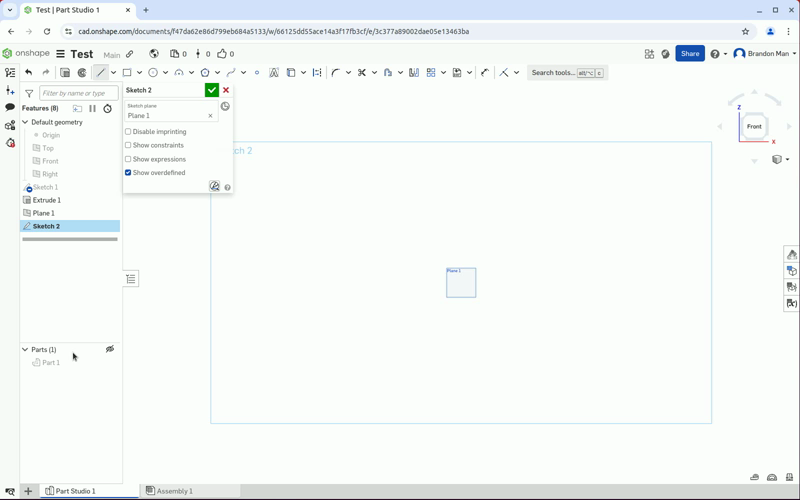
mouse_move(348, 226)
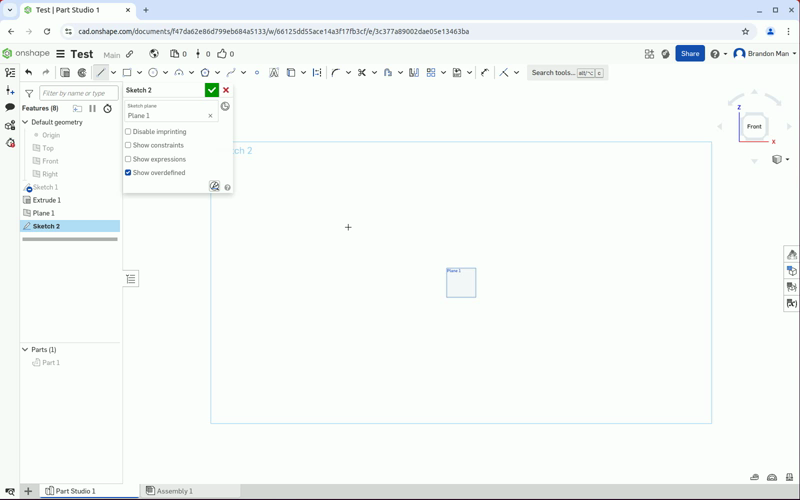
click(348, 226)
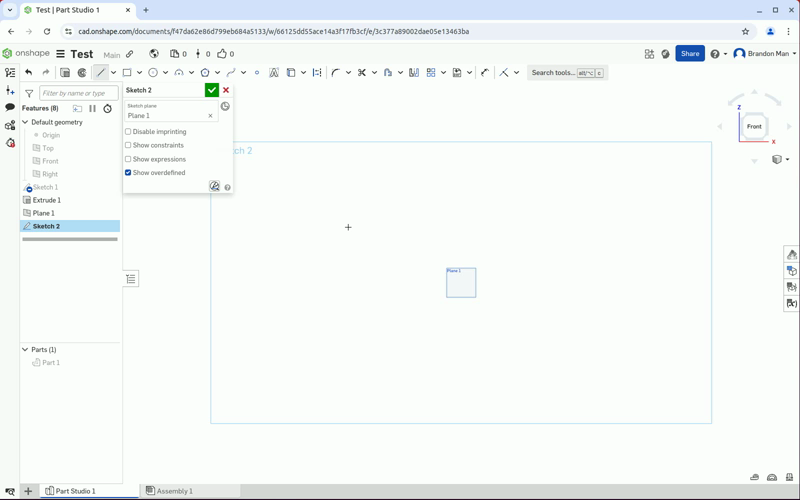
key_up(shift)
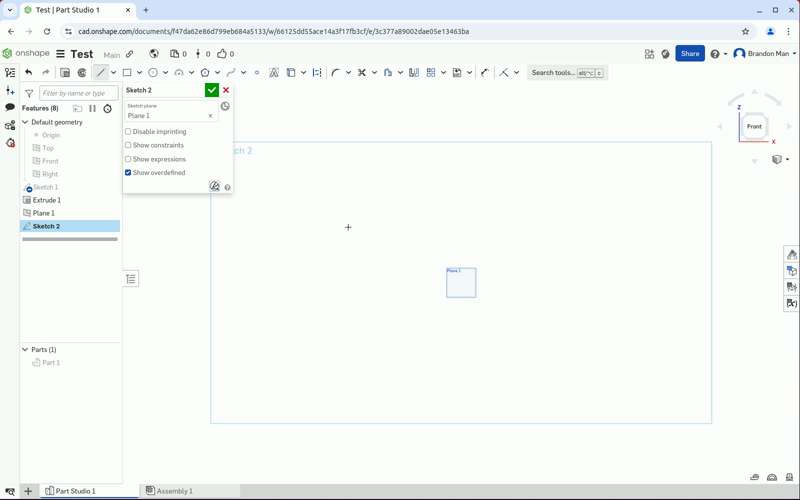
key_down(shift)
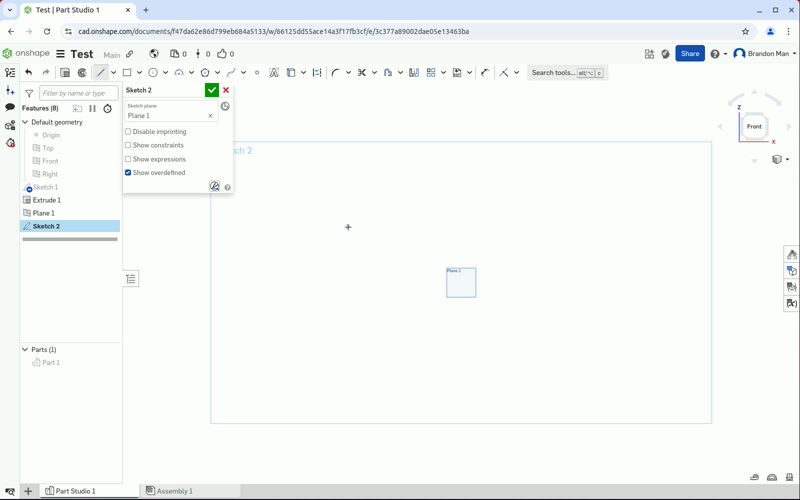
mouse_move(378, 226)
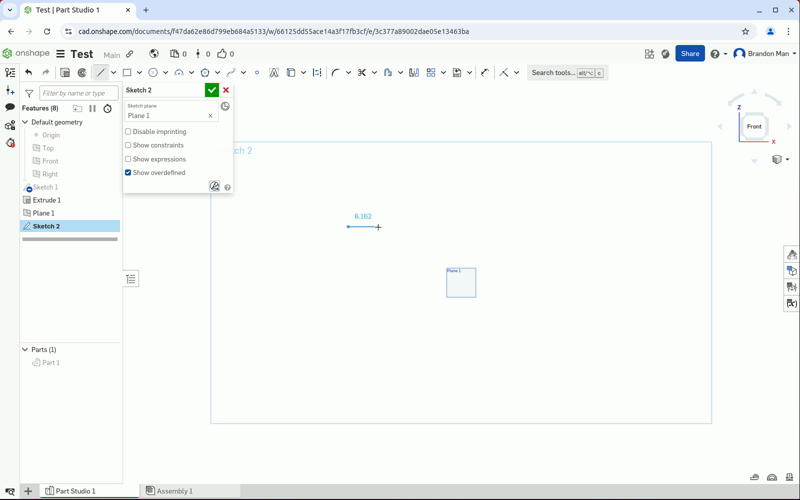
mouse_move(404, 226)
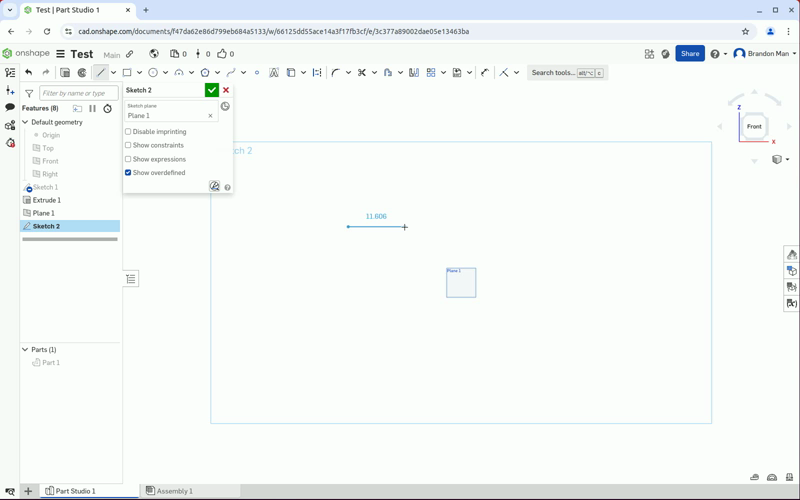
click(404, 226)
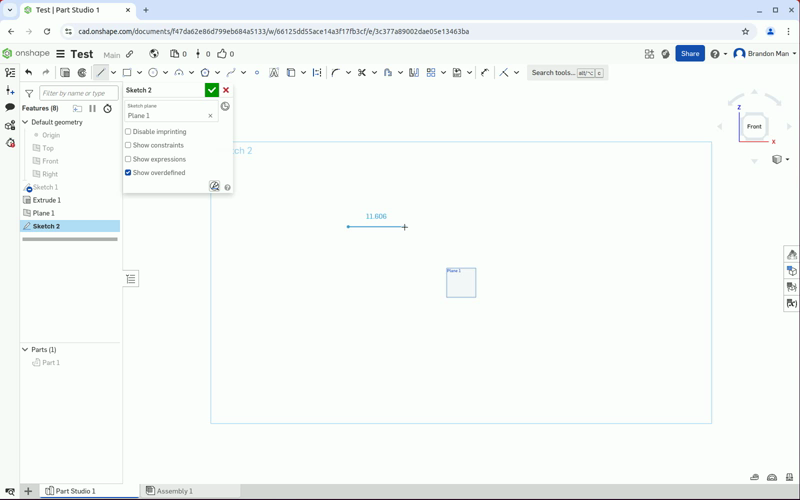
key_up(shift)
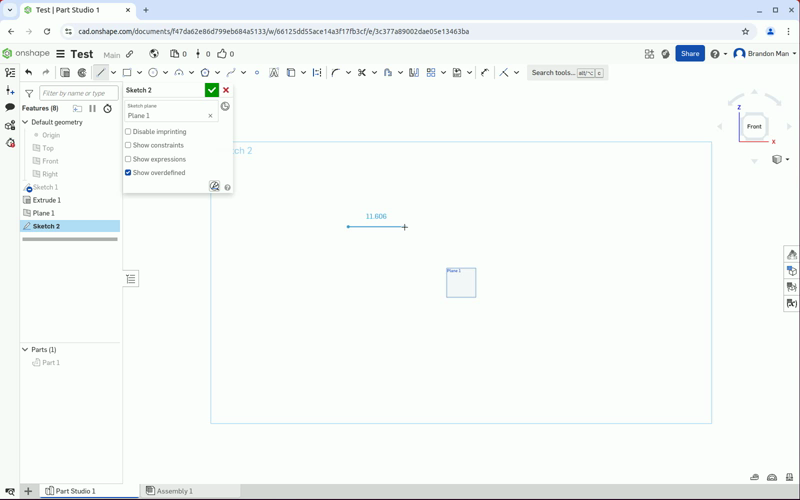
key_down(shift)
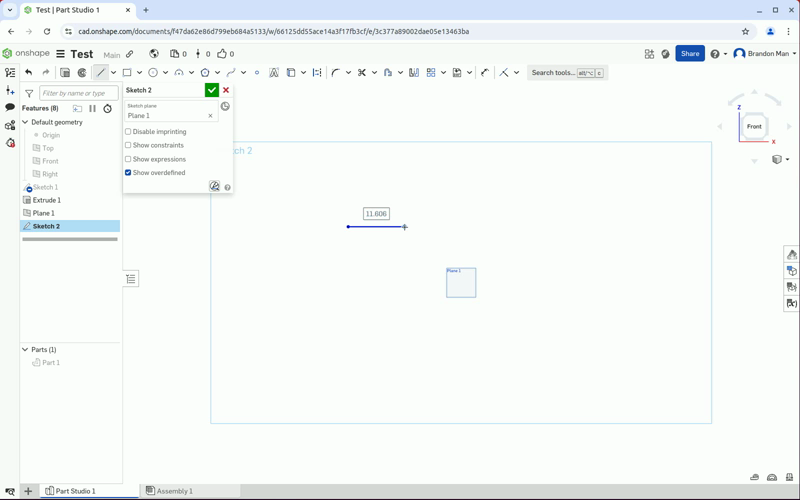
mouse_move(434, 226)
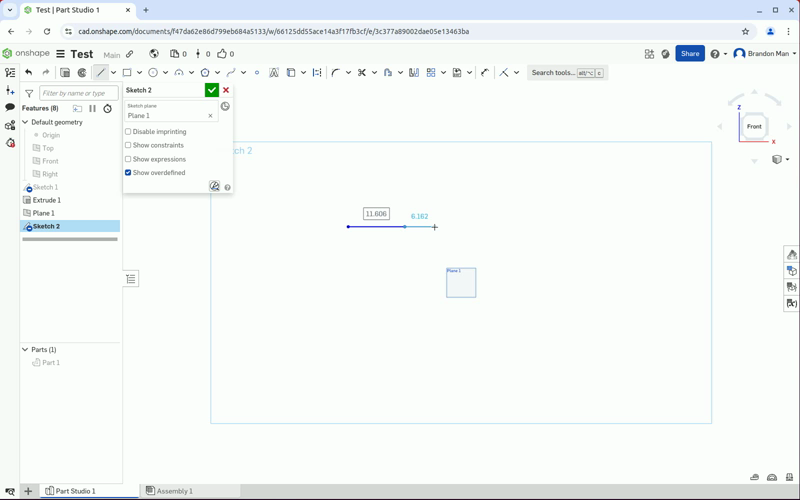
mouse_move(404, 169)
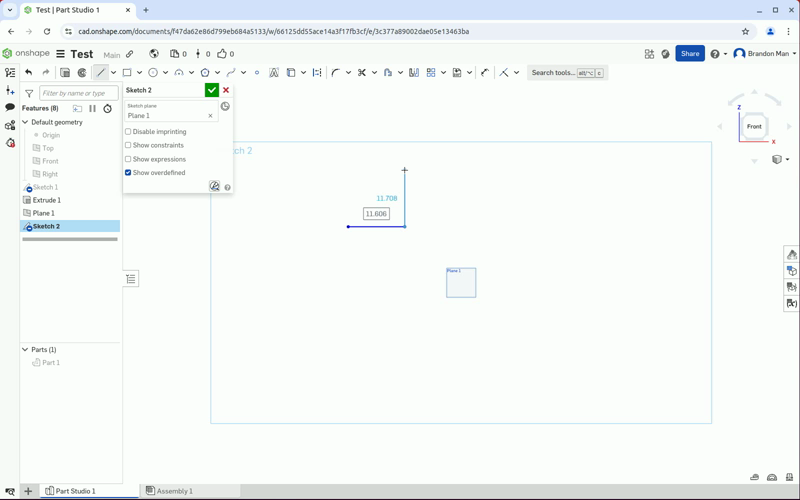
click(404, 169)
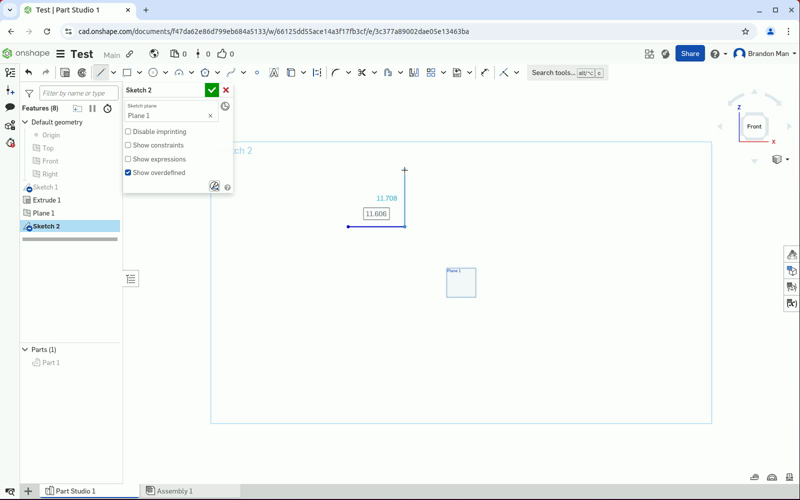
key_up(shift)
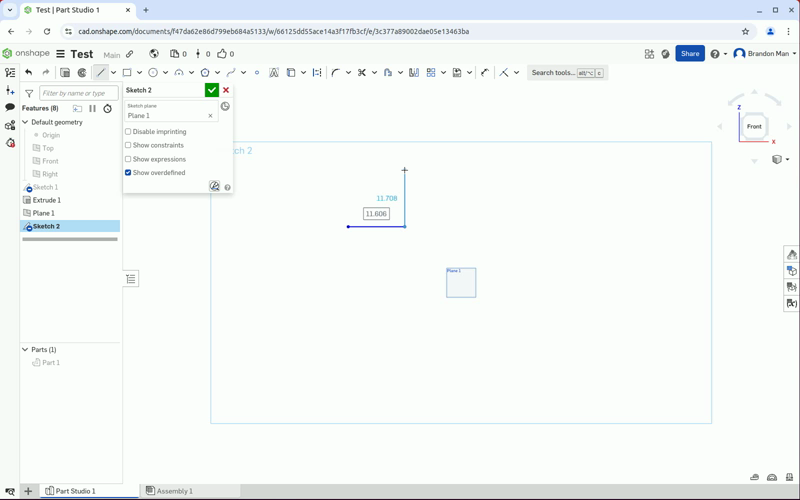
key_down(shift)
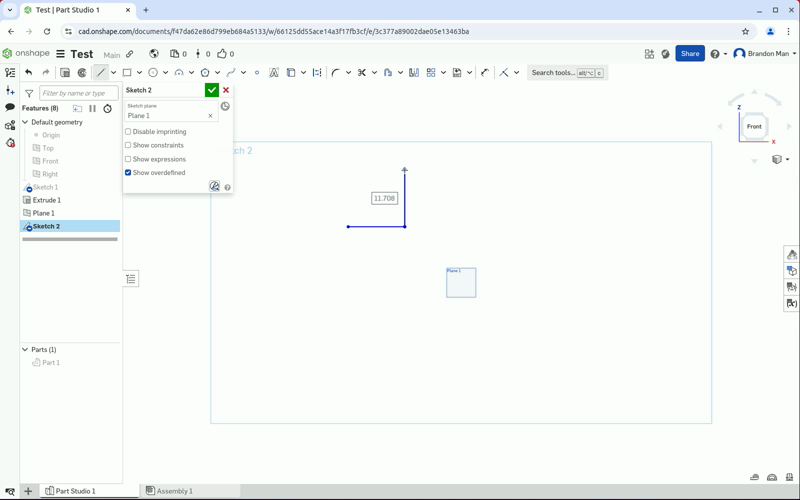
mouse_move(434, 169)
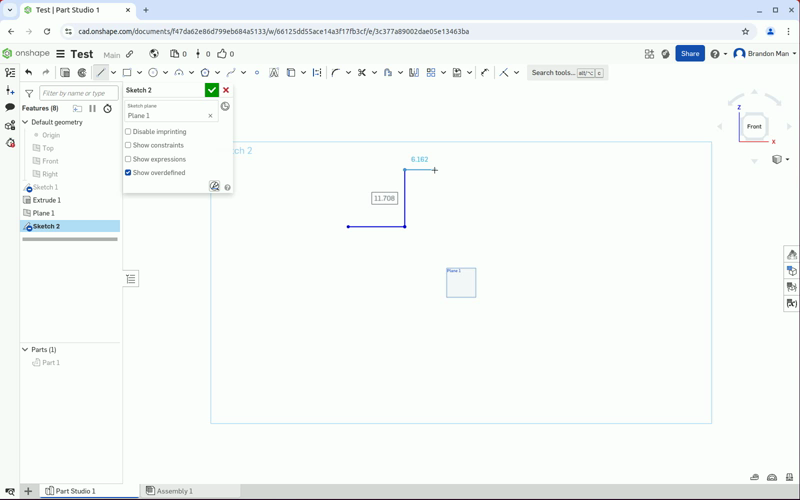
mouse_move(348, 169)
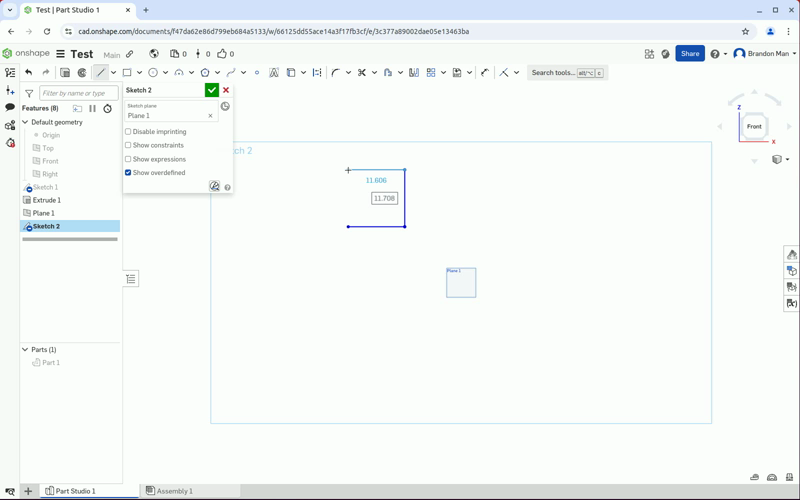
click(348, 169)
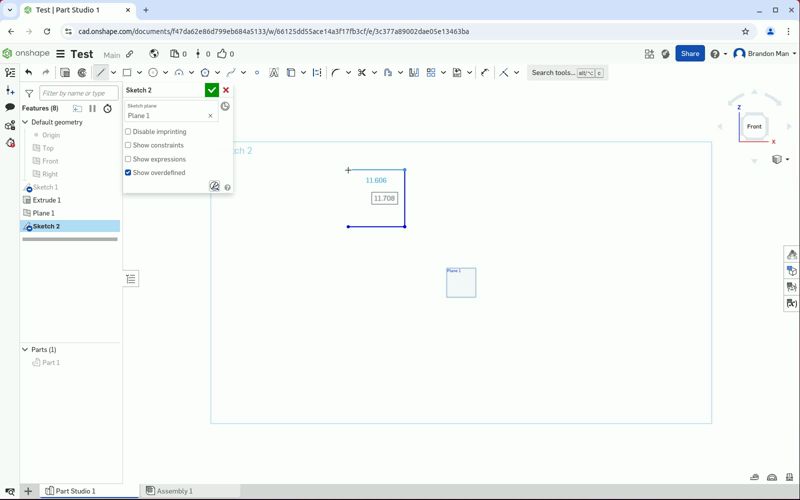
key_up(shift)
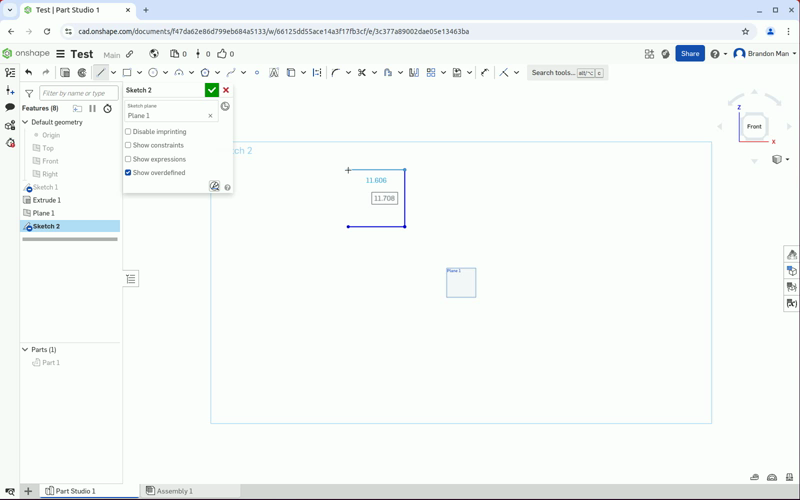
mouse_move(378, 169)
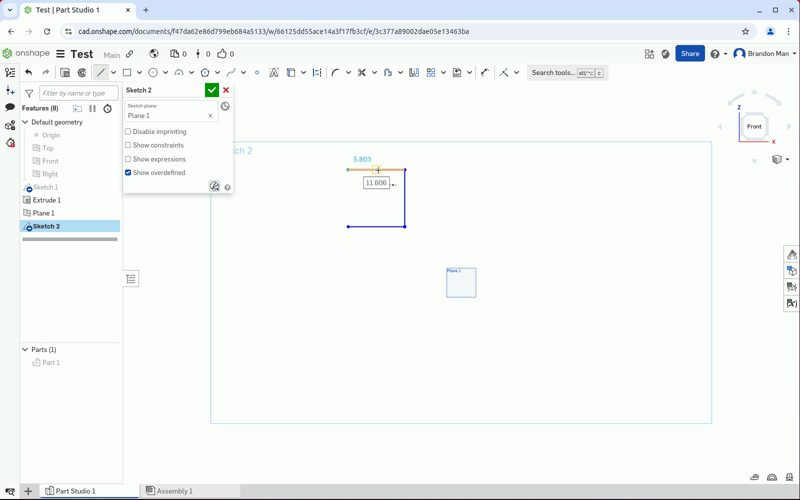
key_down(shift)
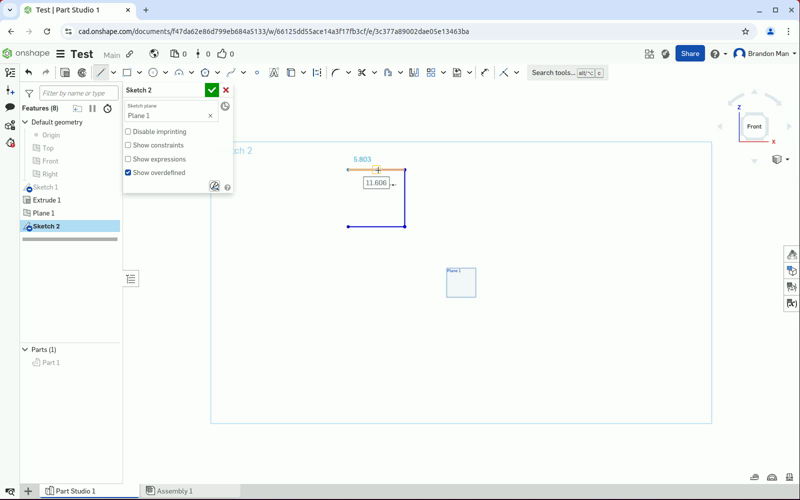
mouse_move(348, 226)
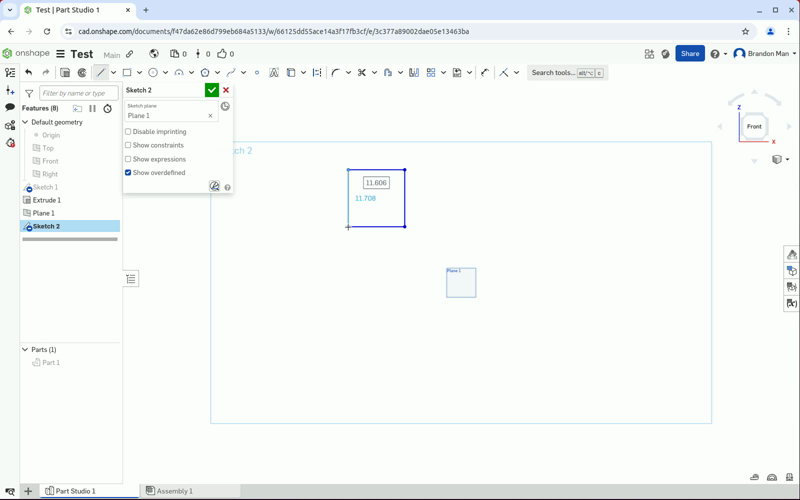
key_up(shift)
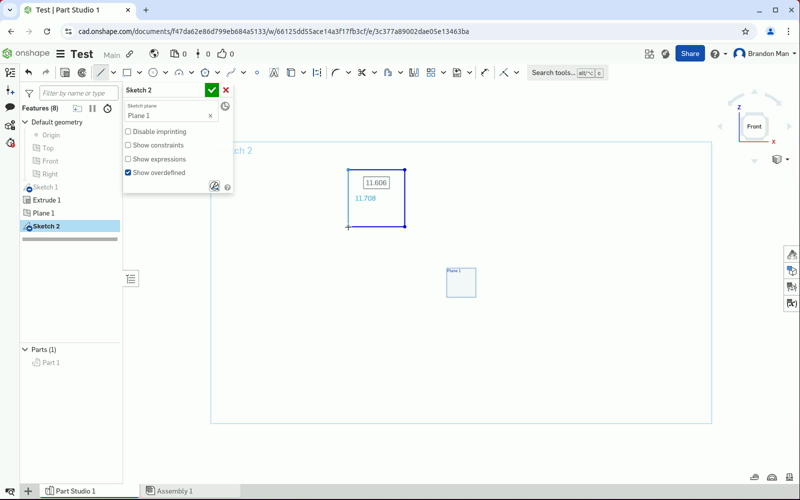
click(348, 226)
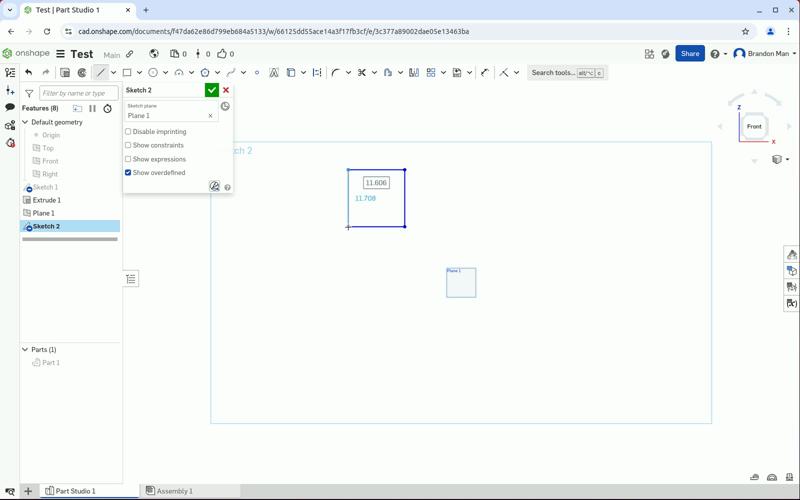
key(esc)
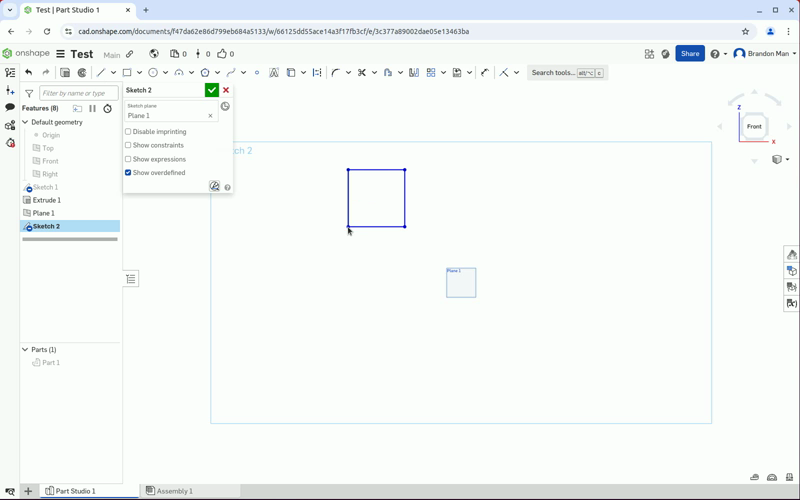
mouse_move(384, 201)
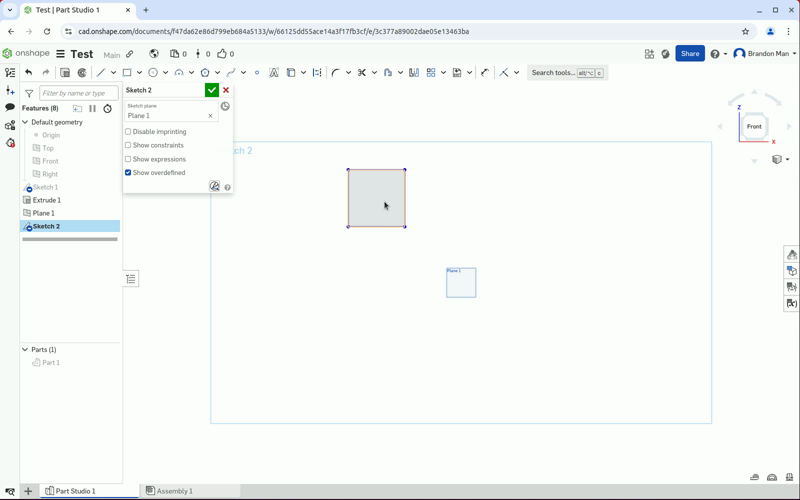
click(384, 201)
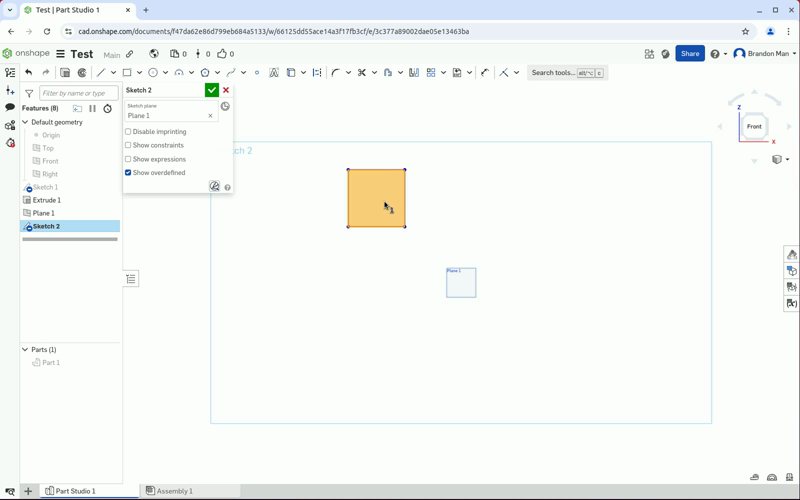
mouse_move(73, 352)
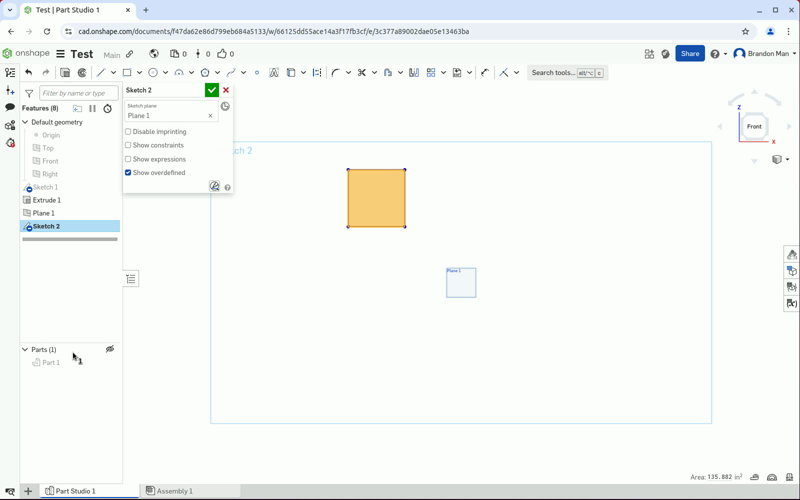
key(shift+y)
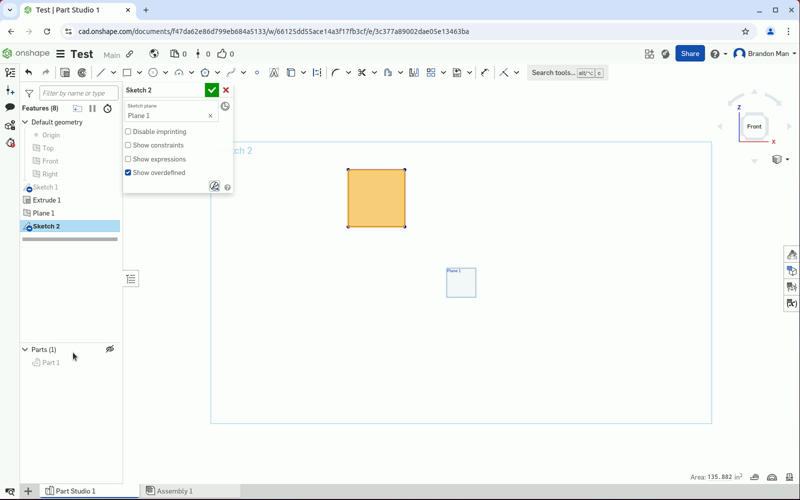
key(shift+e)
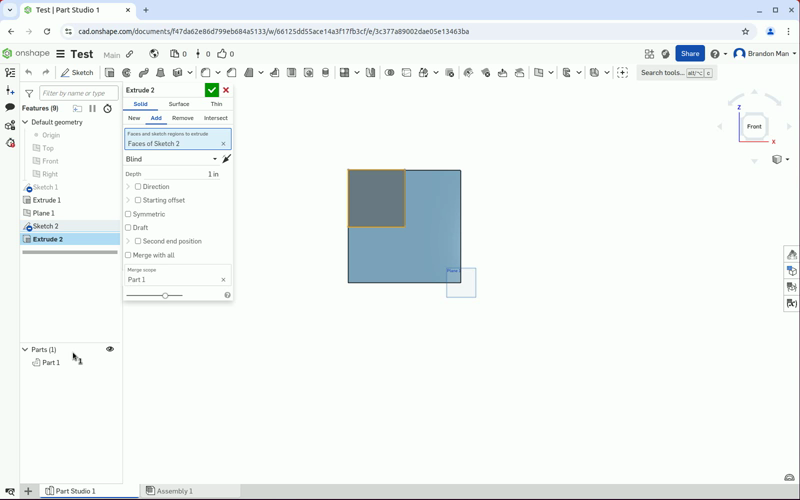
mouse_move(143, 106)
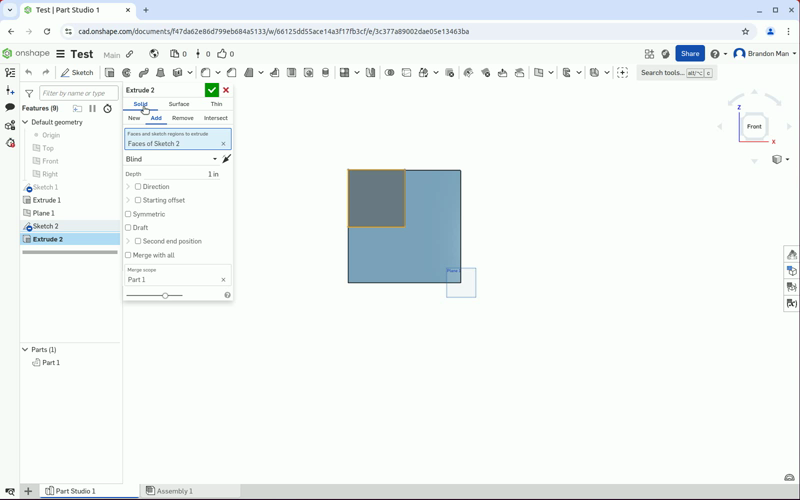
click(143, 106)
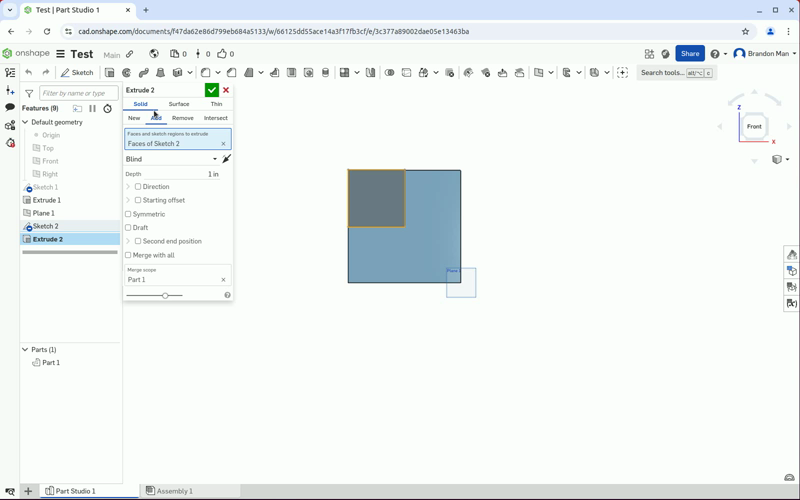
mouse_move(186, 120)
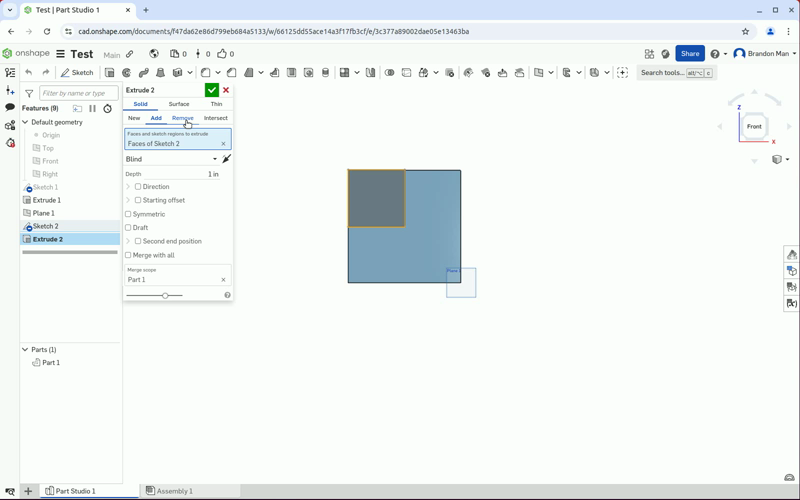
click(186, 120)
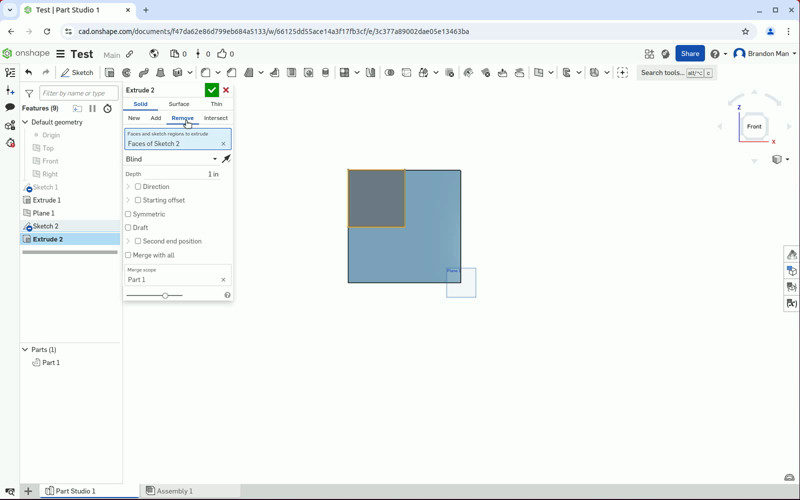
key(tab, 4)
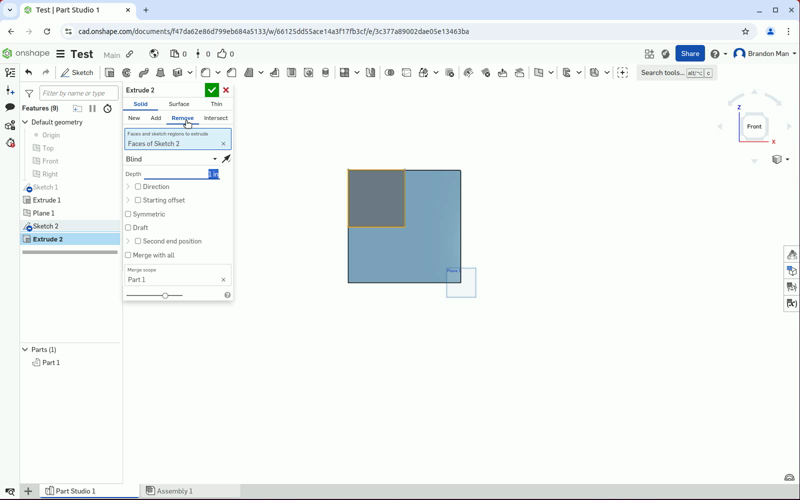
text(11.554)
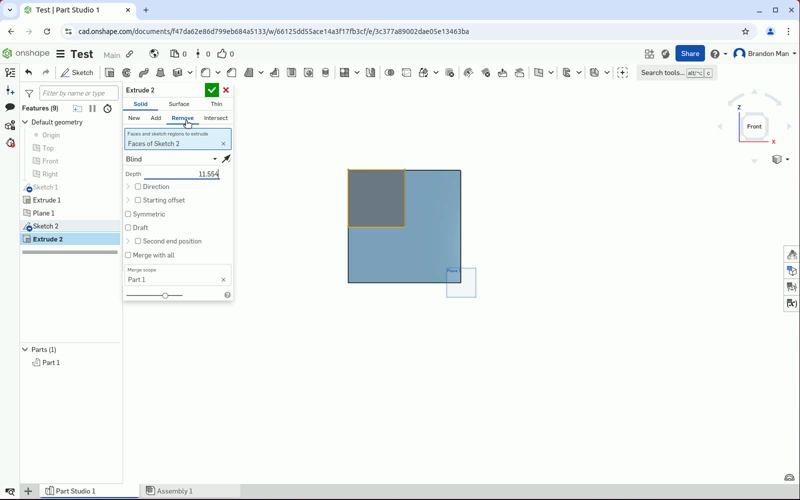
key(tab, 6)
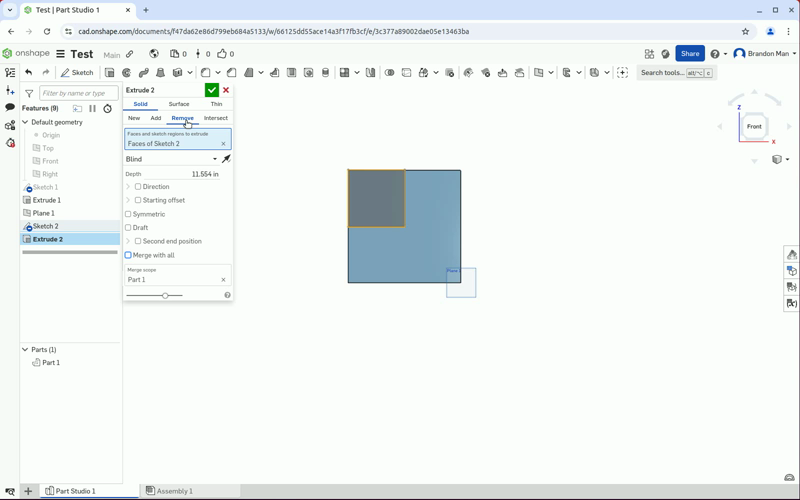
key(space)
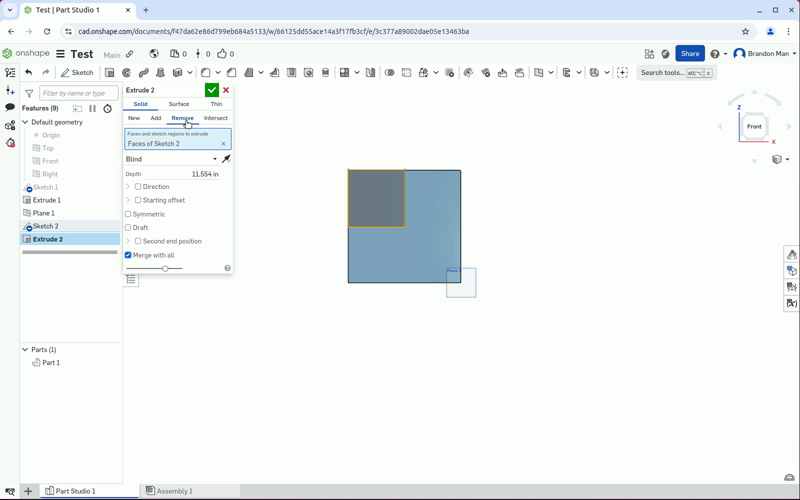
key(enter)
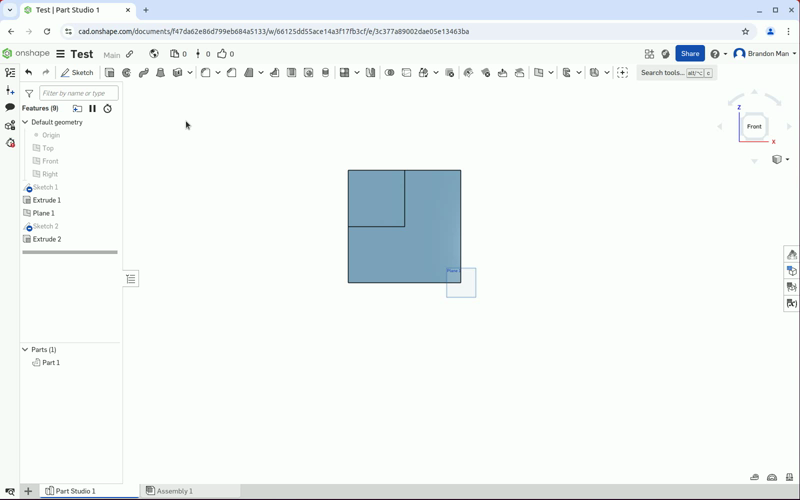
key(shift+h)
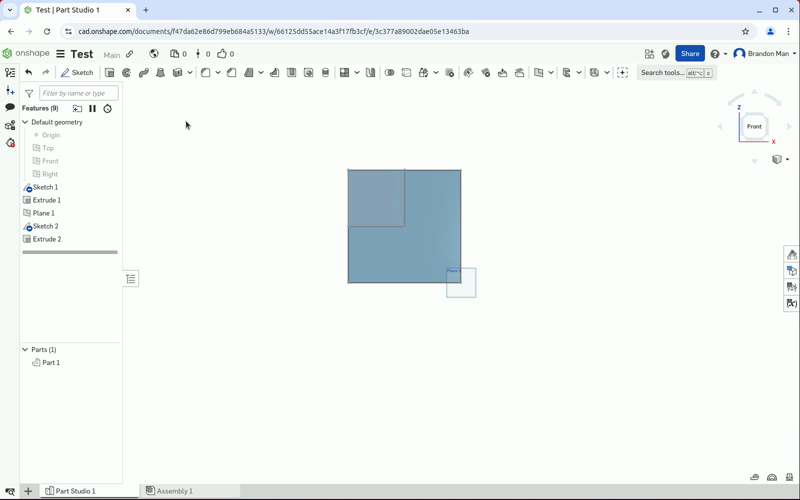
key(shift+h)
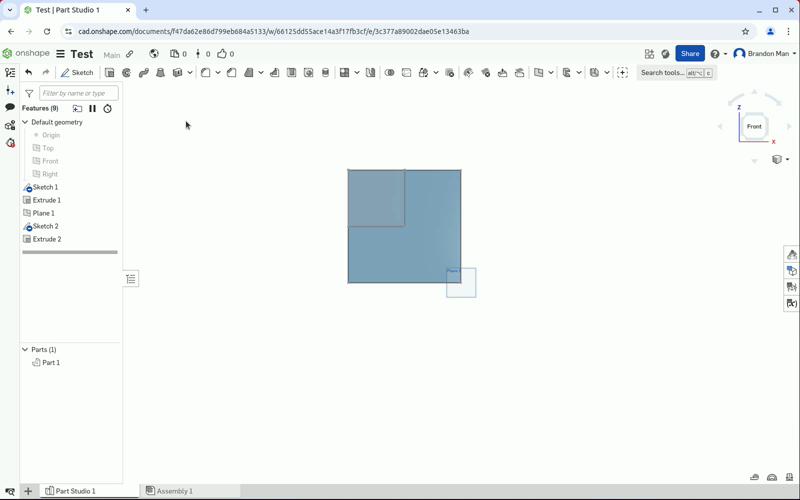
key(shift+7)
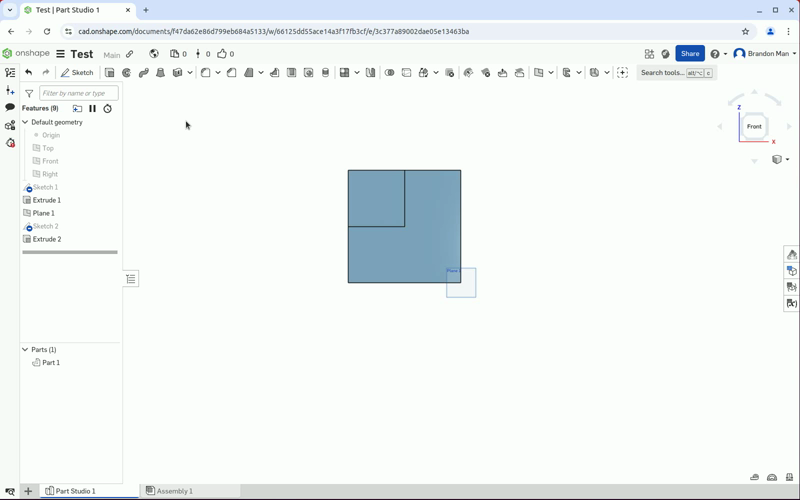
key(left, 2)
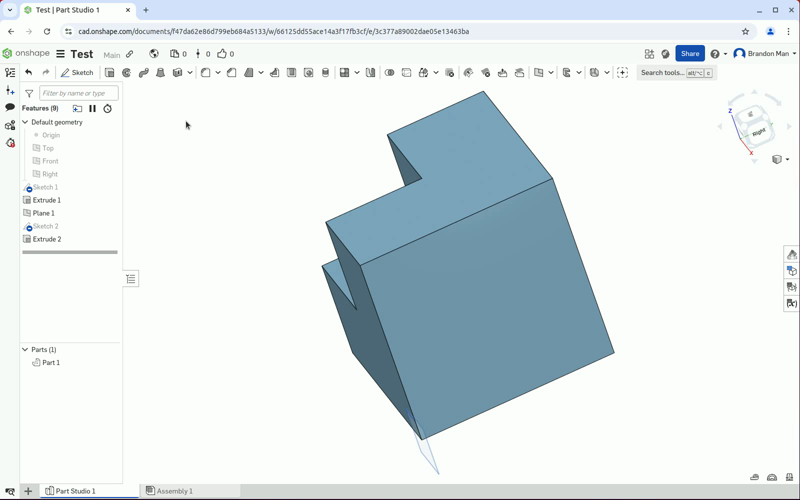
key(down, 2)
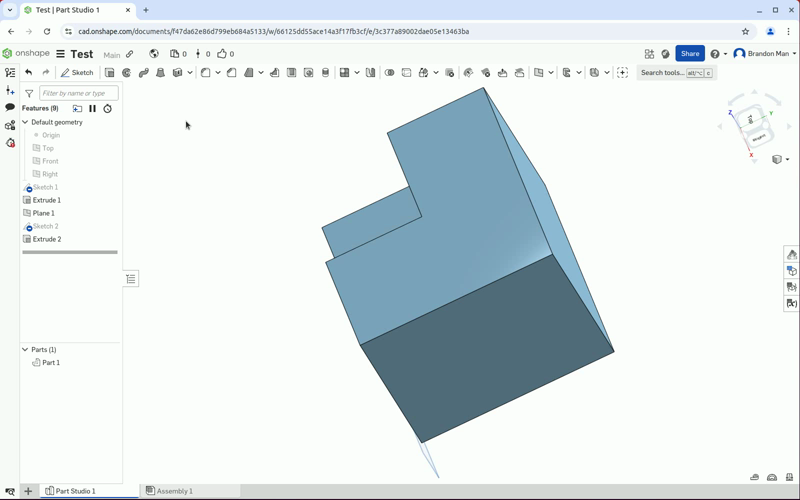
key(up, 2)
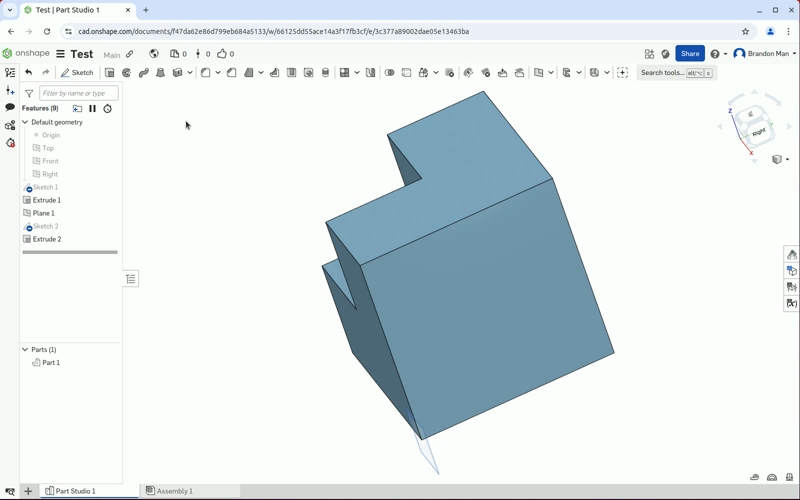
key(right, 2)
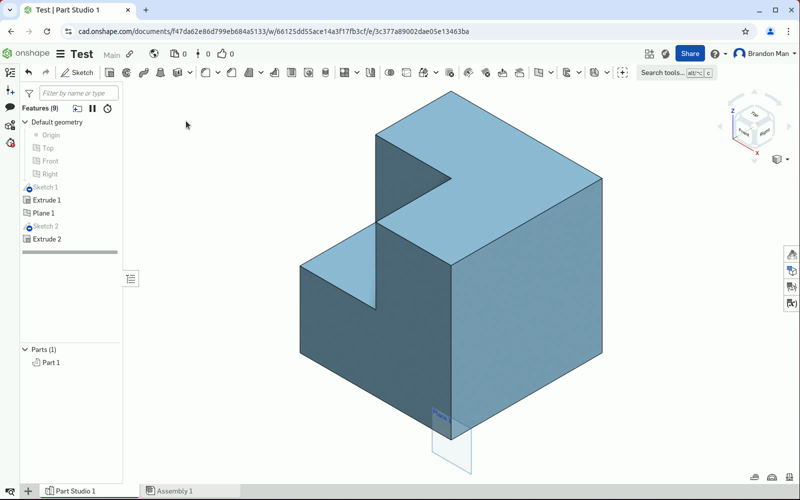
mouse_move(73, 189)
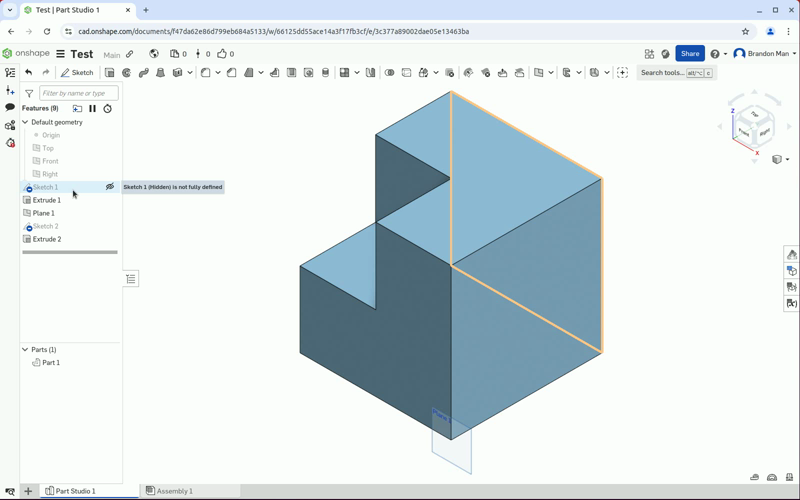
click(73, 189)